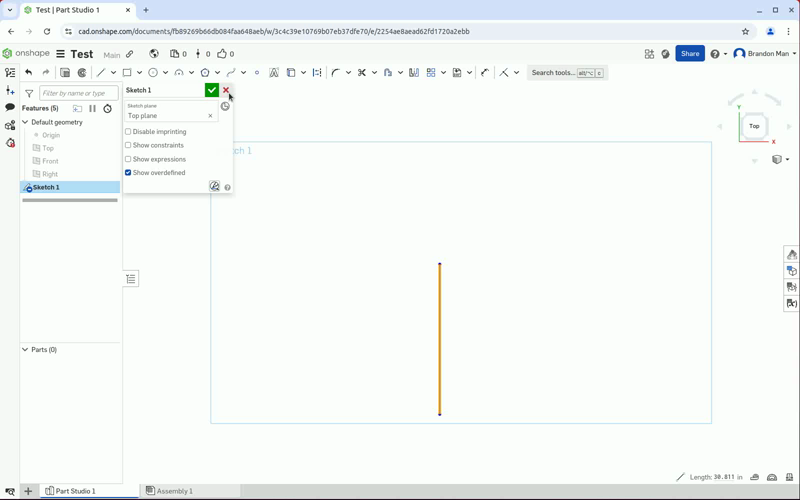
key(shift+h)
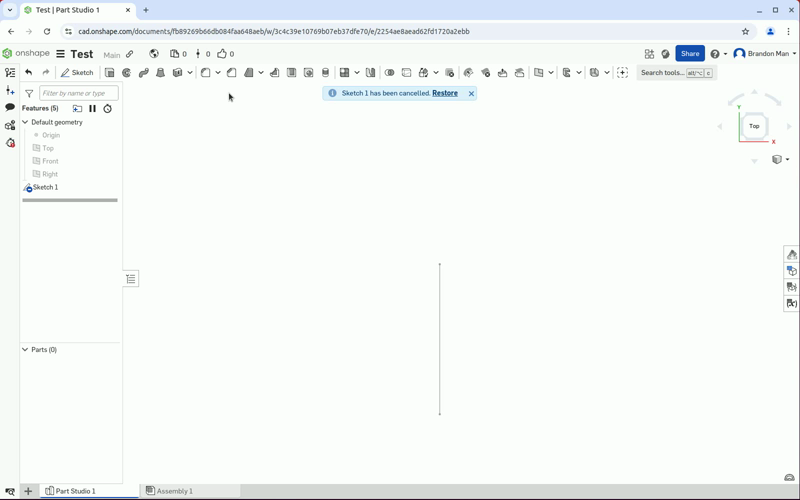
mouse_move(73, 352)
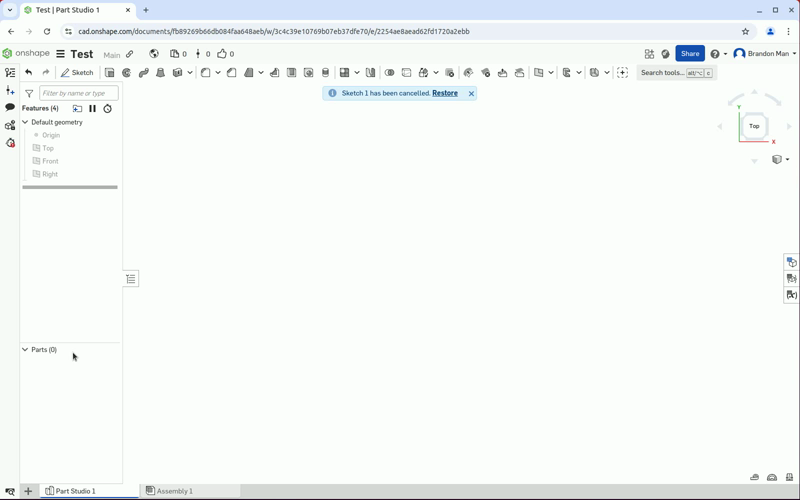
key(y)
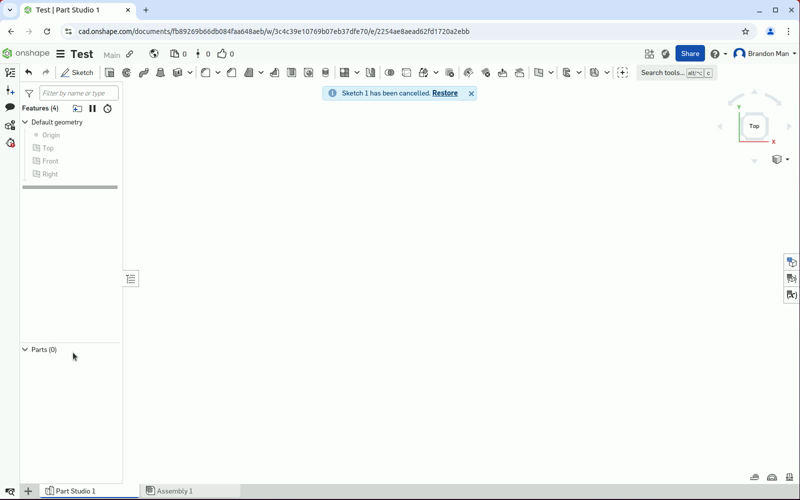
key(shift+p)
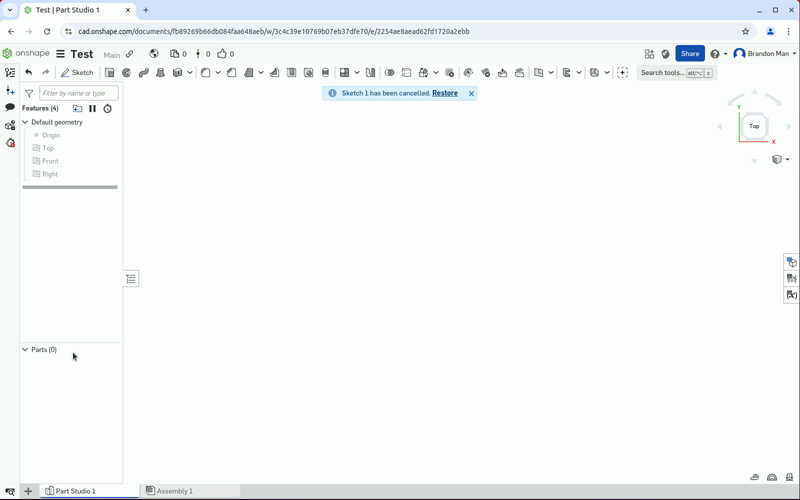
key(space)
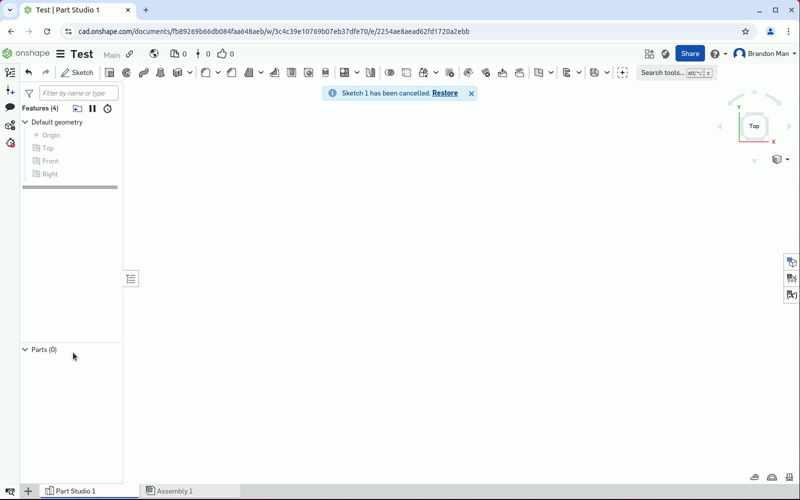
key_down(shift)
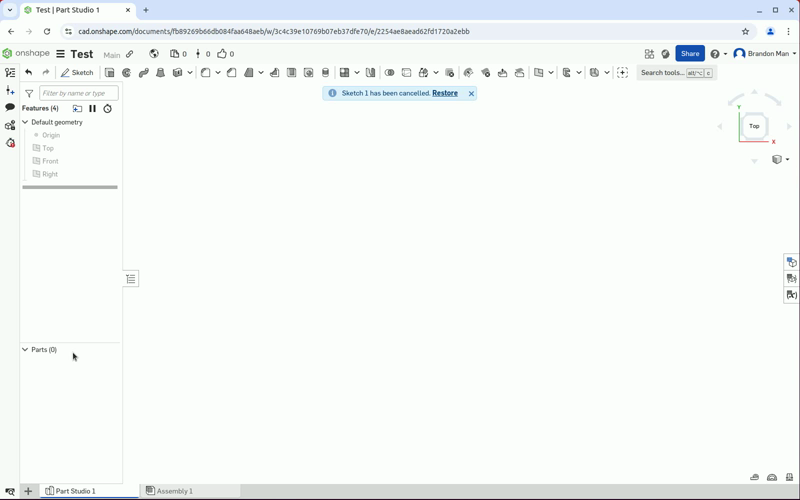
key(up)
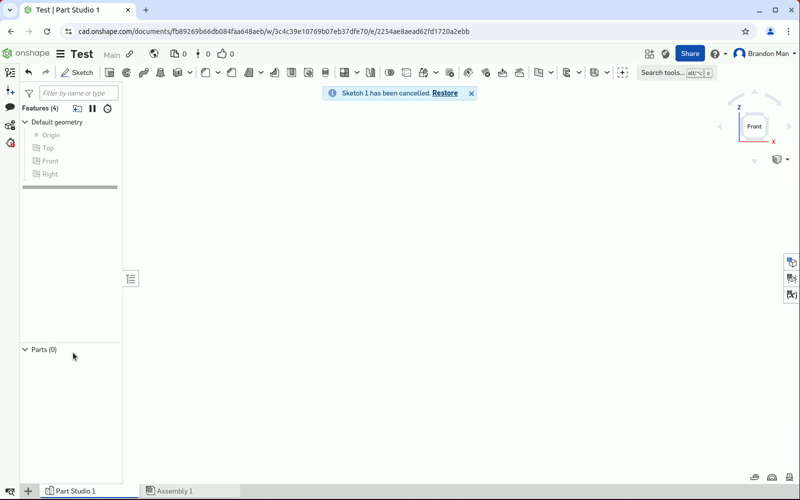
key_up(shift)
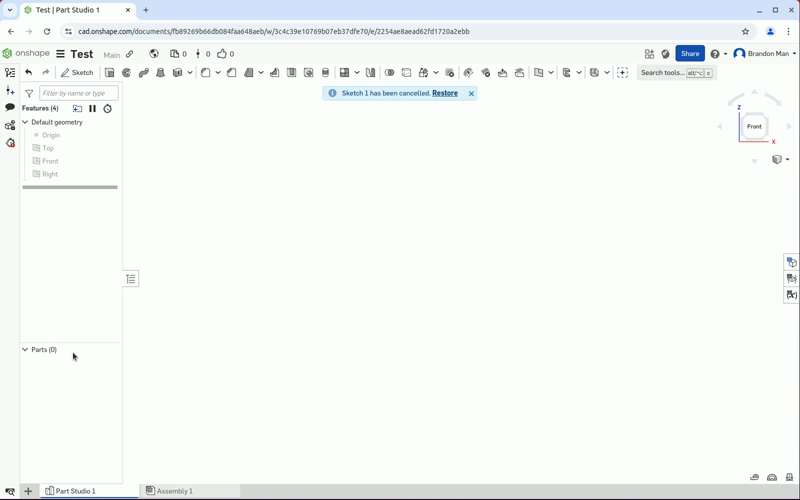
mouse_move(73, 352)
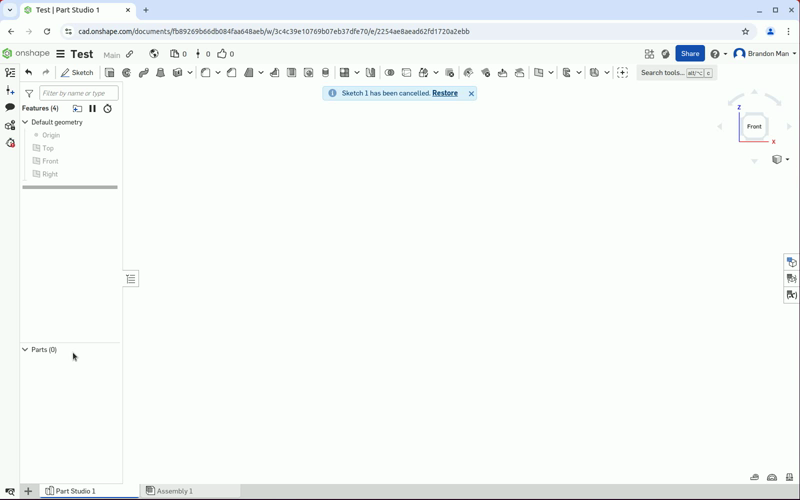
key(shift+y)
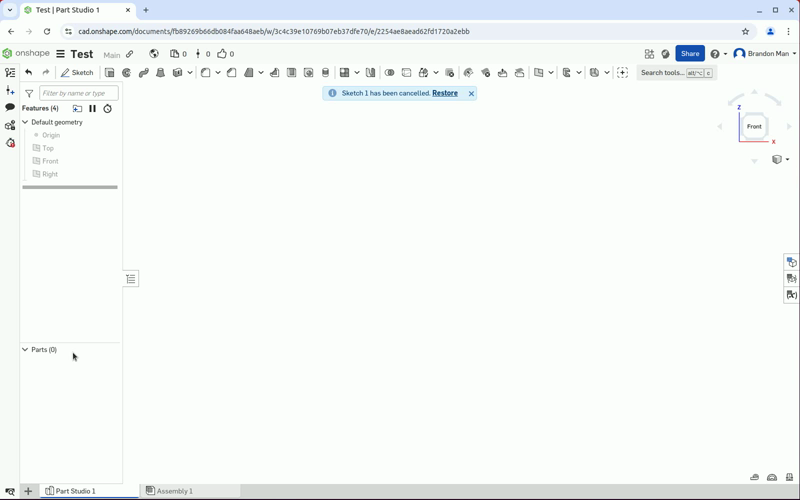
key(shift+s)
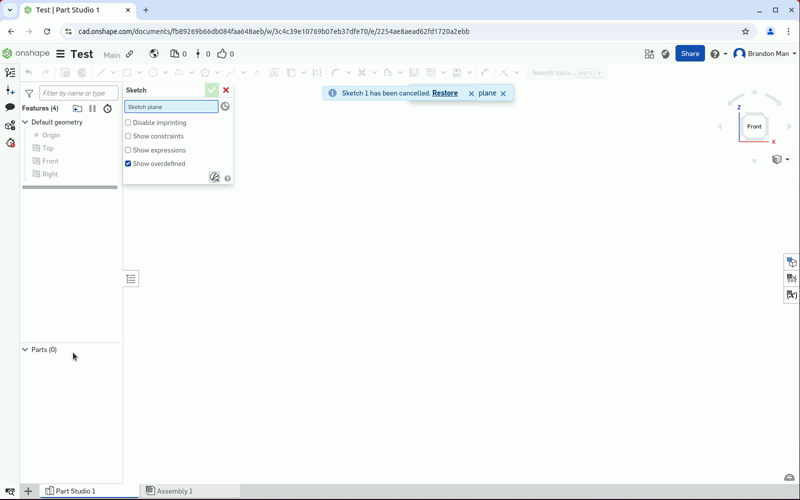
mouse_move(73, 163)
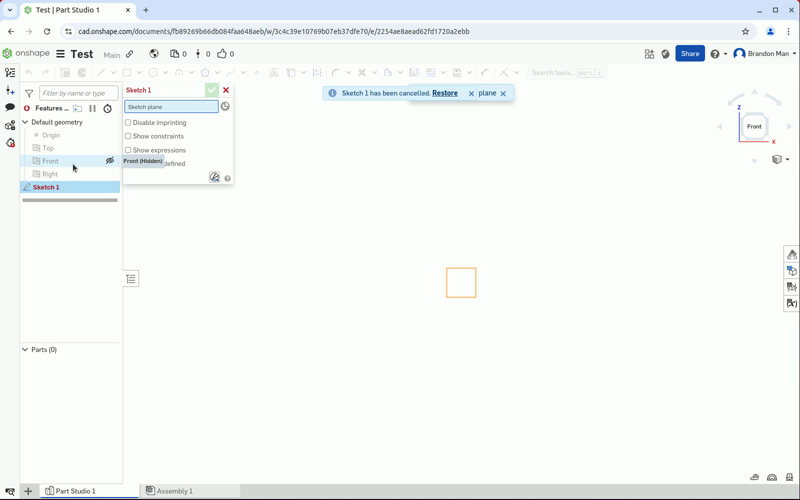
click(73, 163)
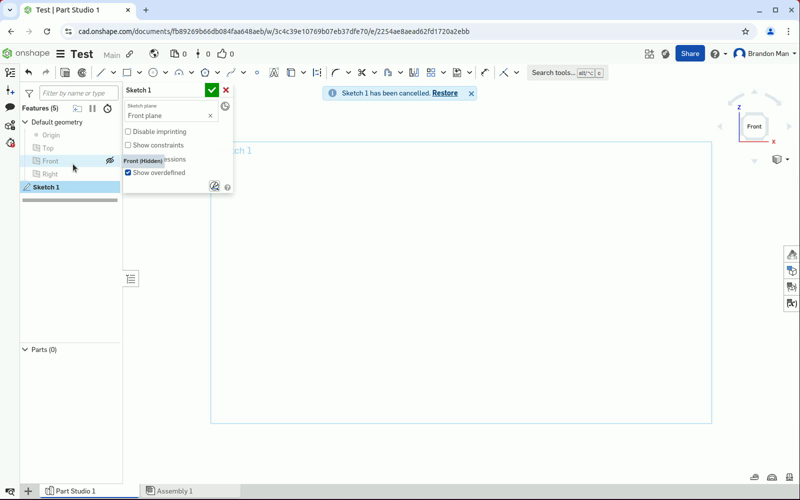
mouse_move(73, 352)
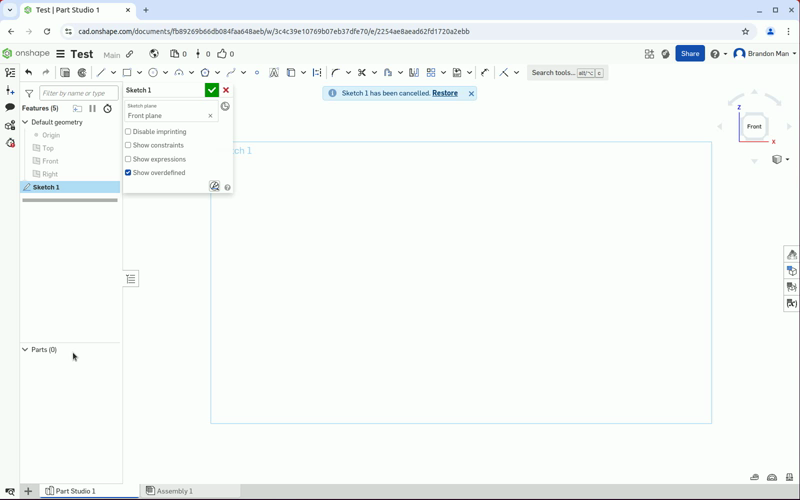
key(y)
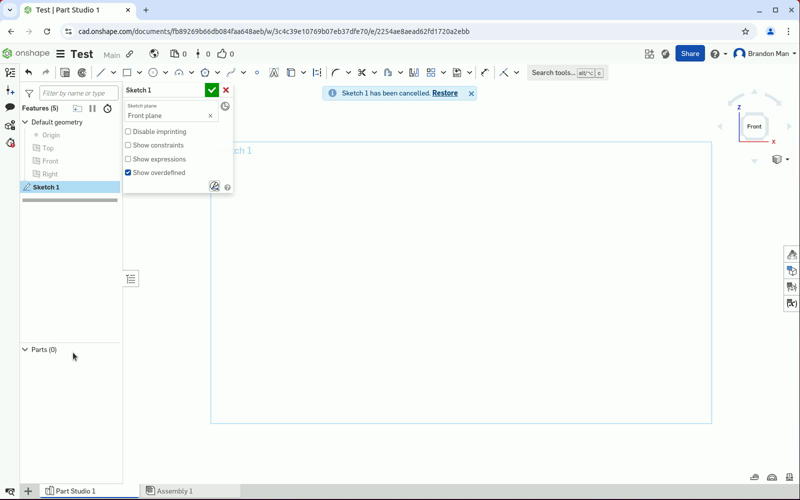
key(l)
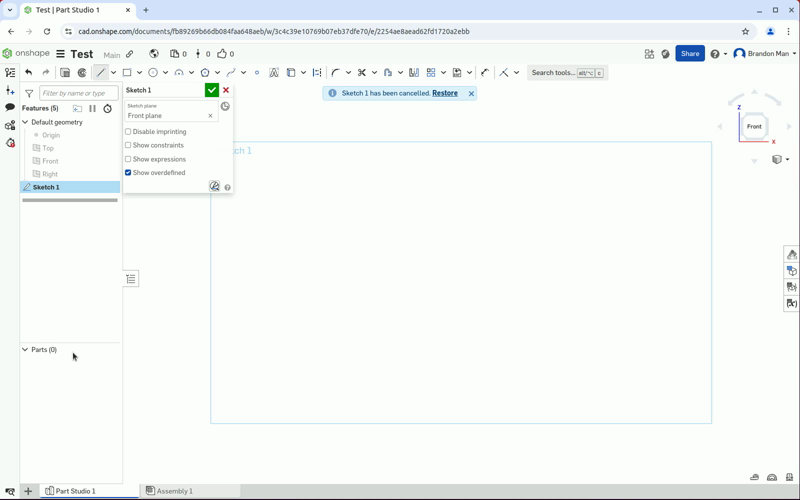
key_down(shift)
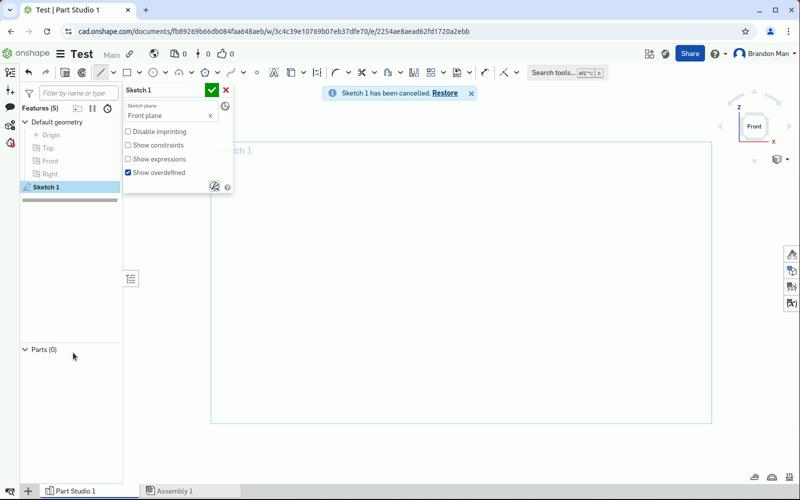
mouse_move(348, 282)
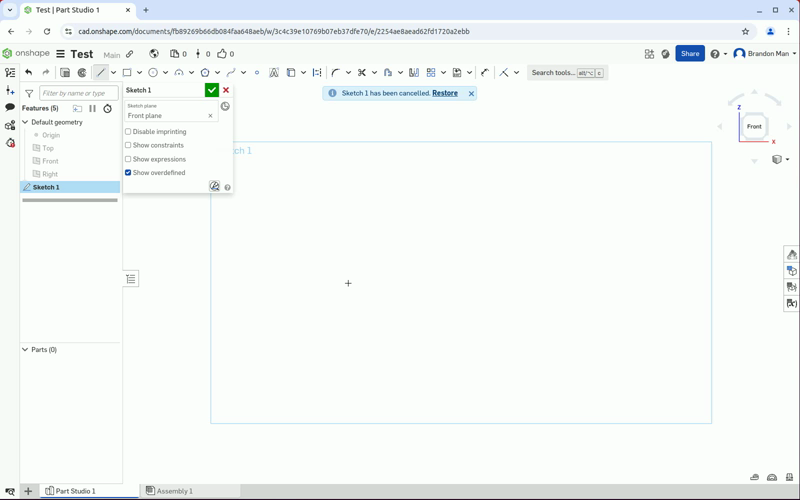
click(348, 282)
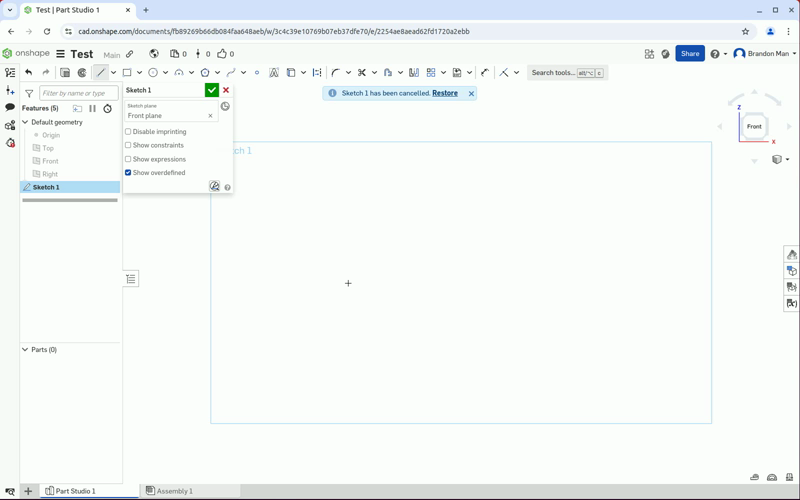
key_up(shift)
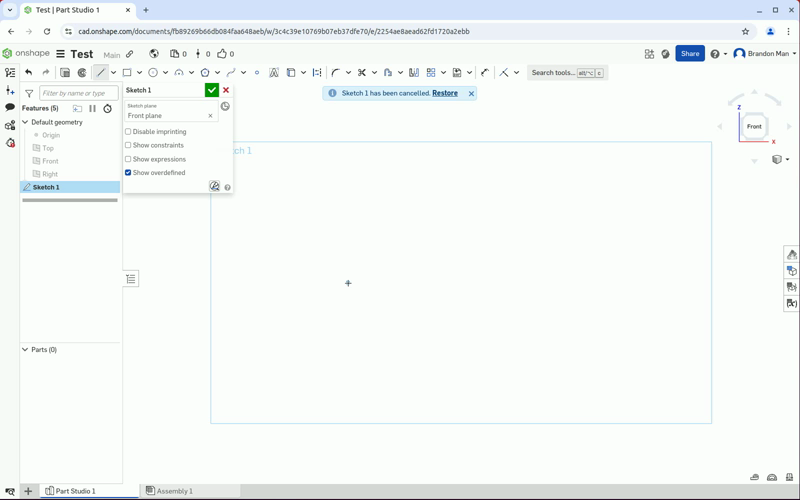
key_down(shift)
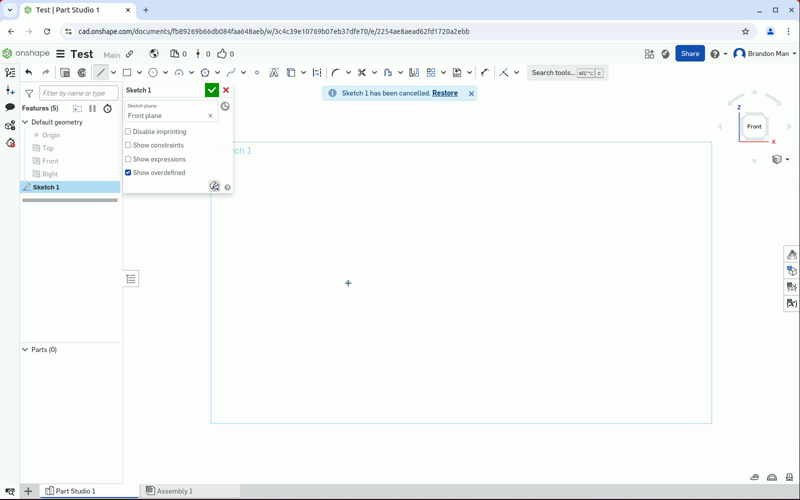
mouse_move(378, 282)
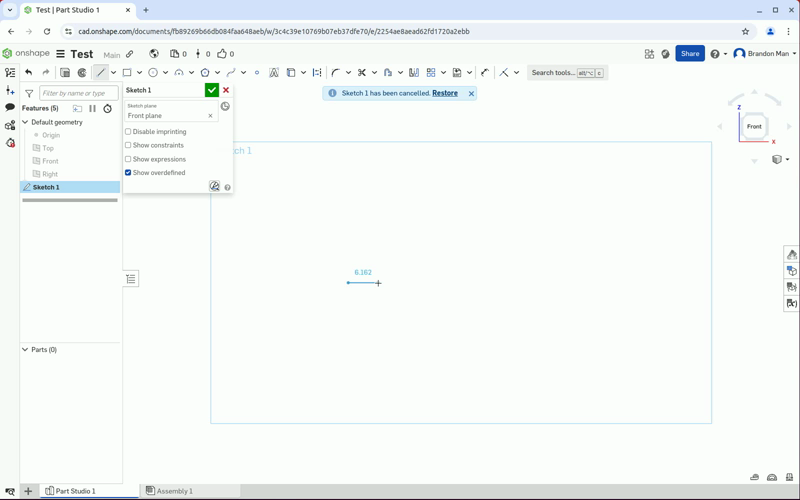
mouse_move(386, 282)
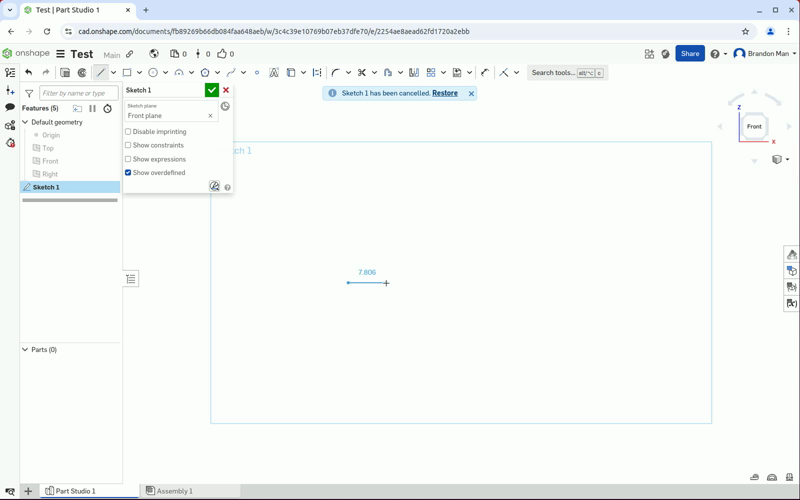
click(386, 282)
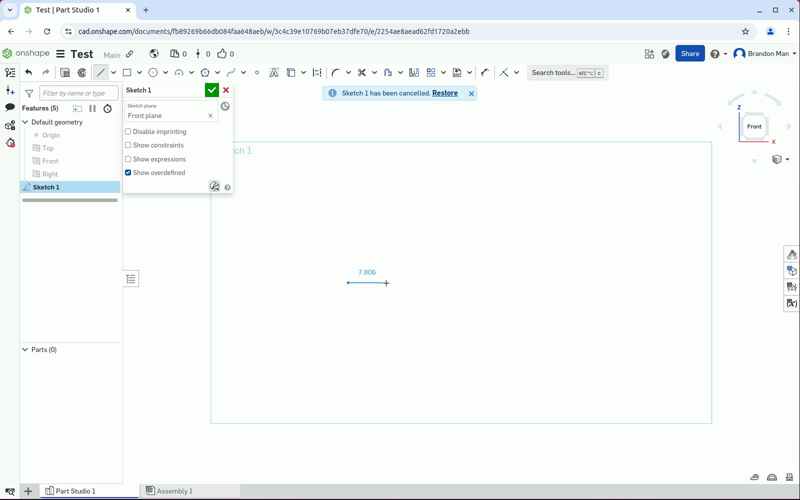
key_up(shift)
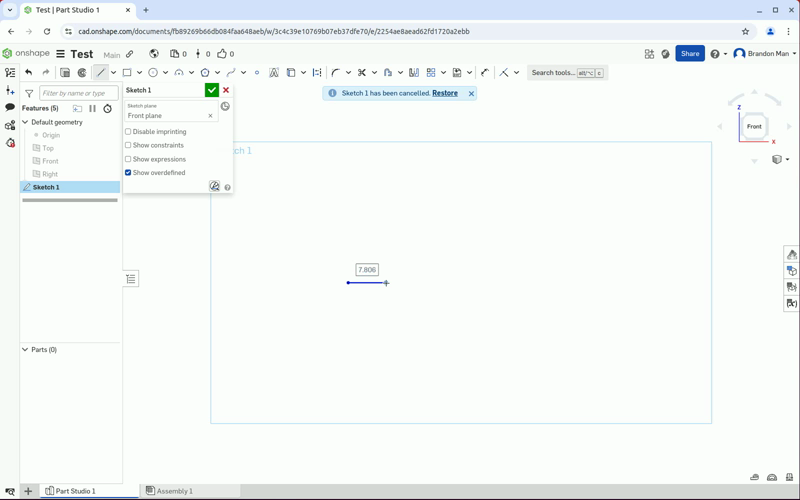
key_down(shift)
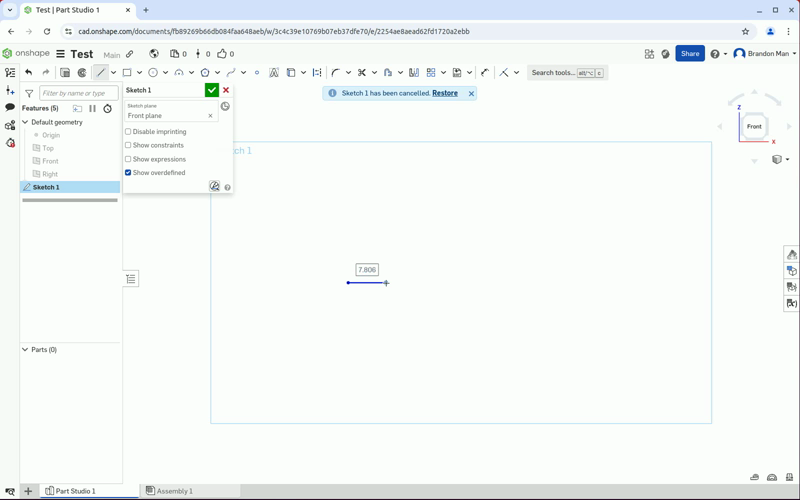
mouse_move(460, 208)
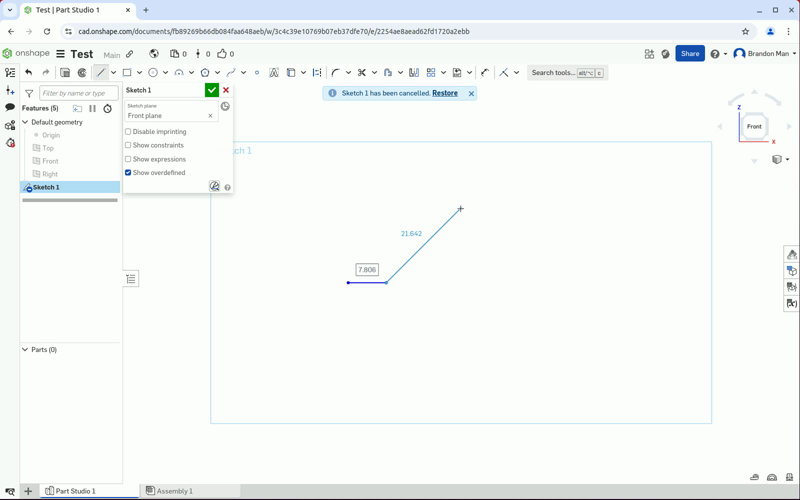
click(460, 208)
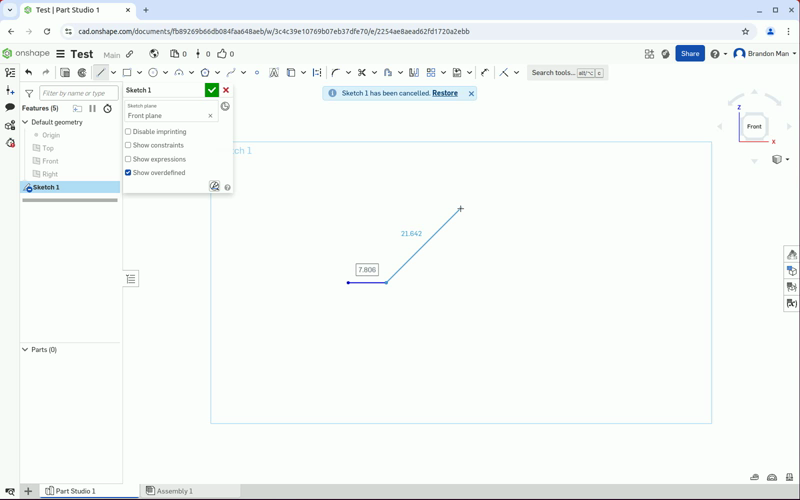
key_up(shift)
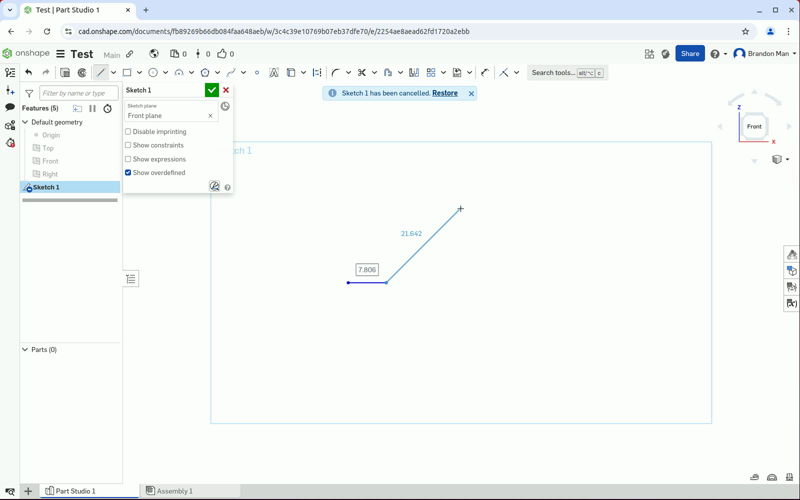
key_down(shift)
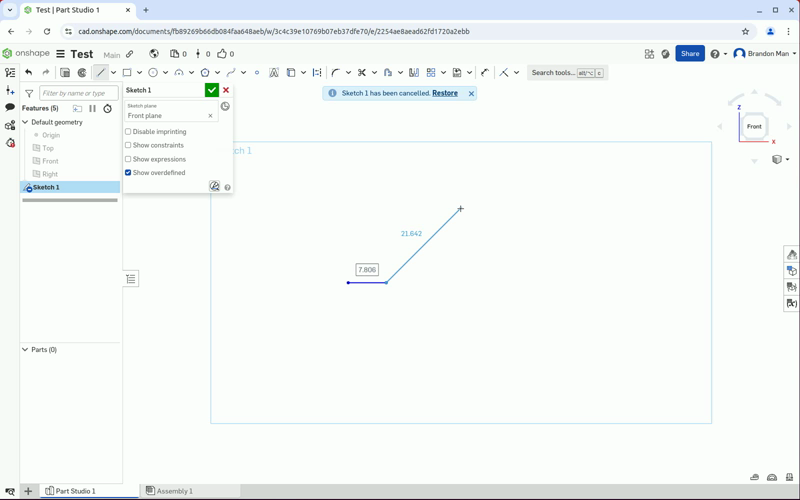
mouse_move(490, 208)
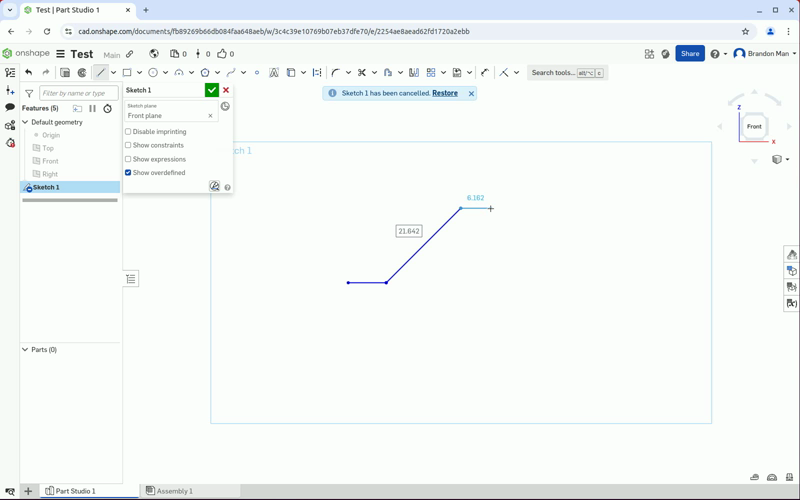
mouse_move(460, 170)
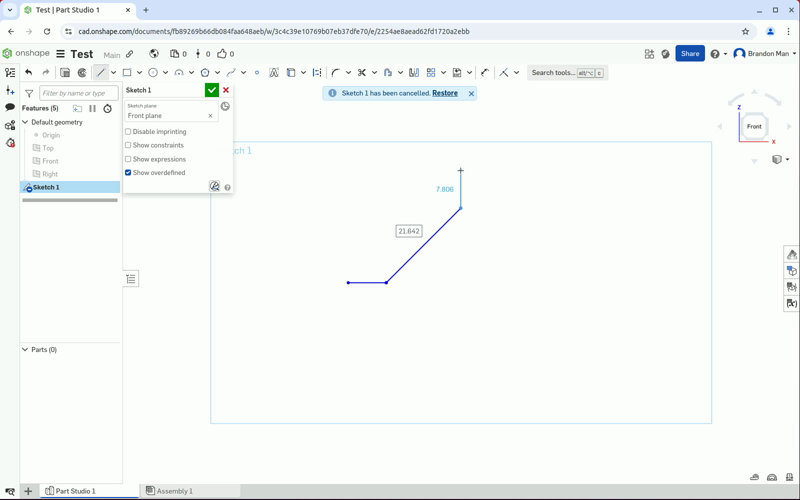
click(460, 170)
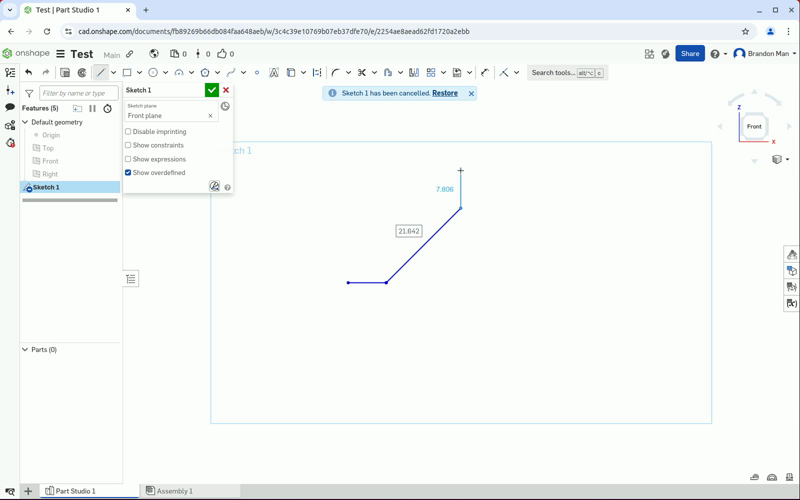
key_up(shift)
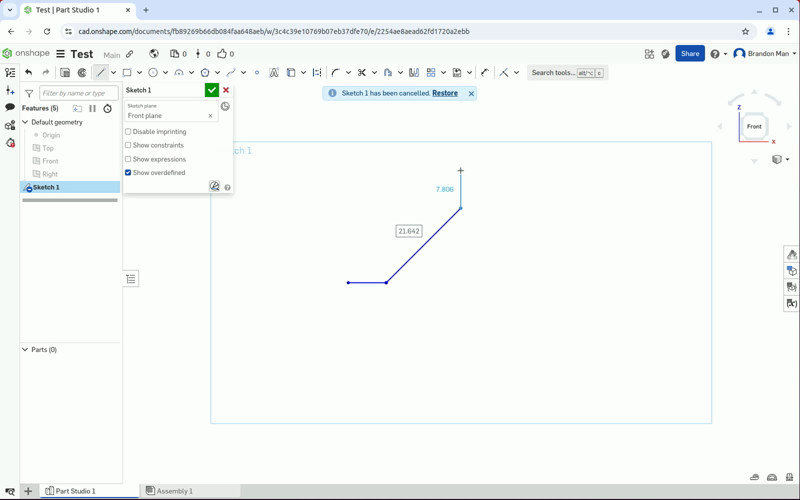
key_down(shift)
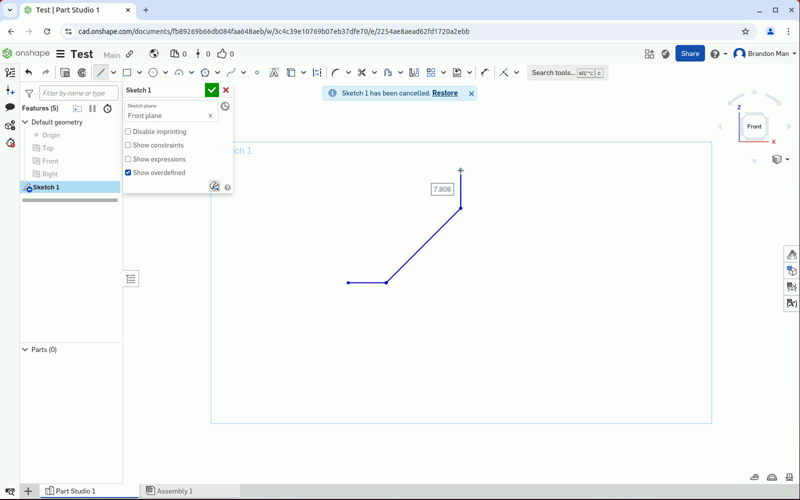
mouse_move(348, 282)
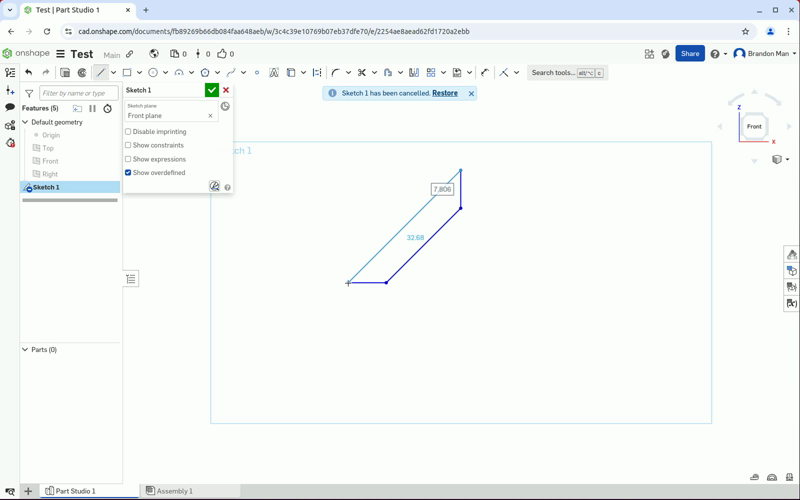
key_up(shift)
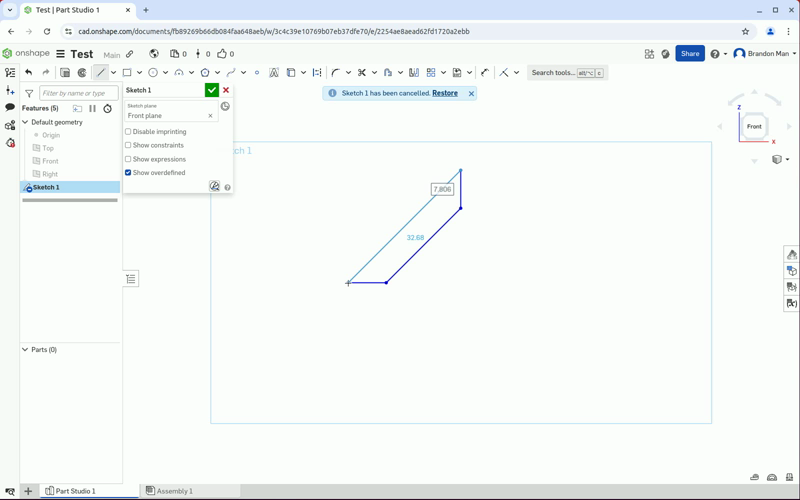
click(348, 282)
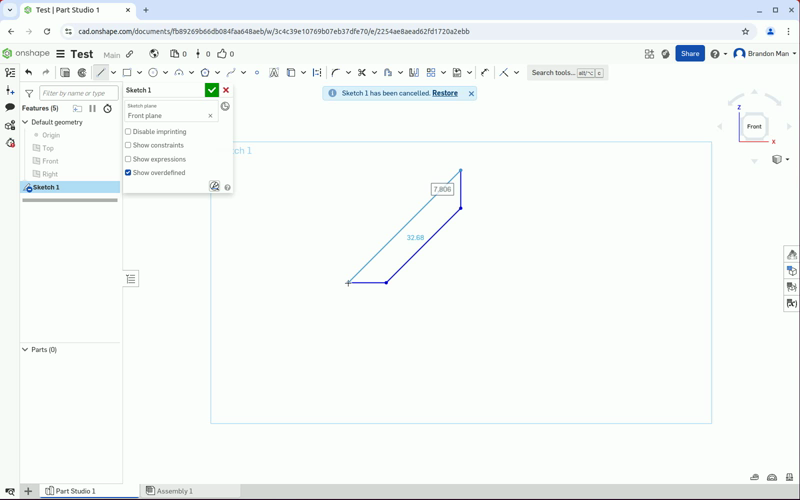
key(esc)
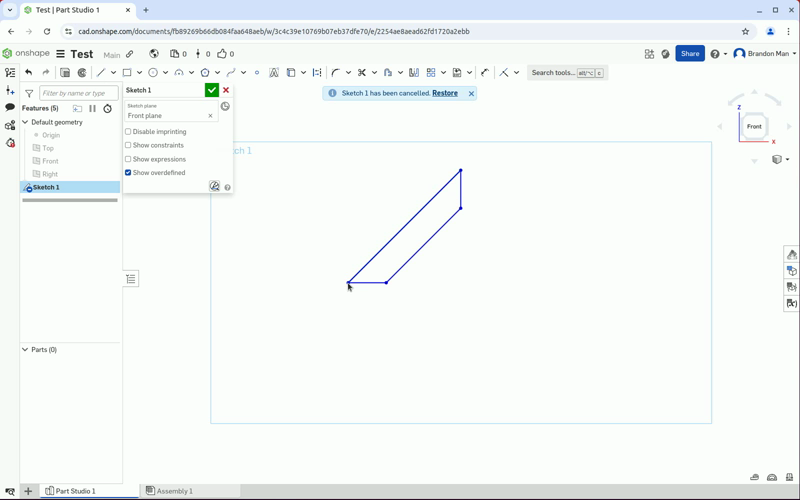
mouse_move(367, 277)
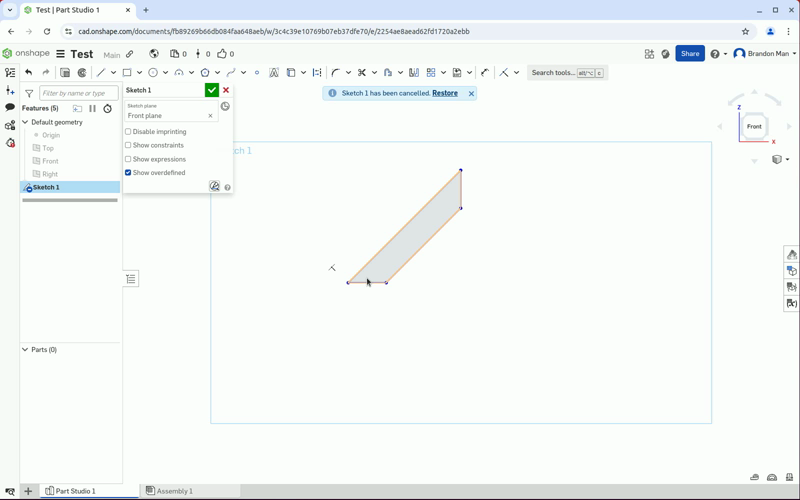
click(367, 277)
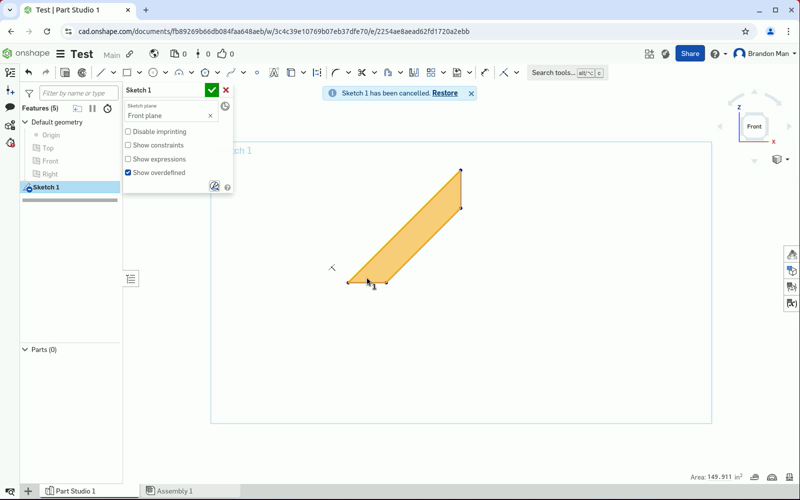
mouse_move(73, 352)
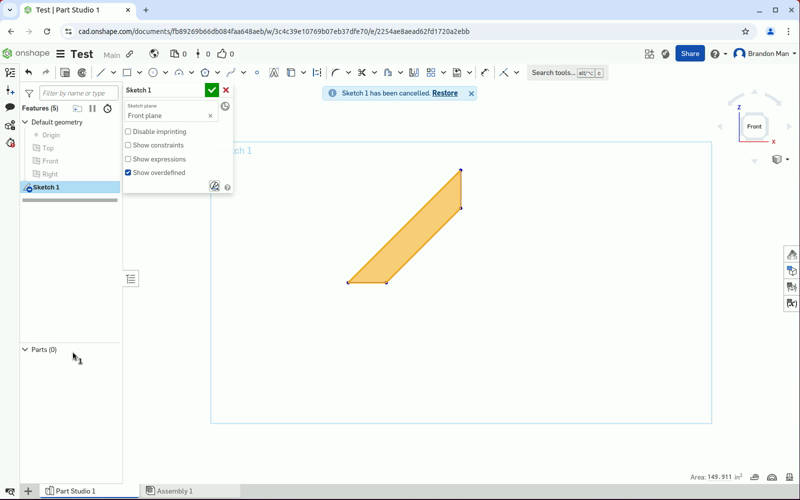
key(shift+y)
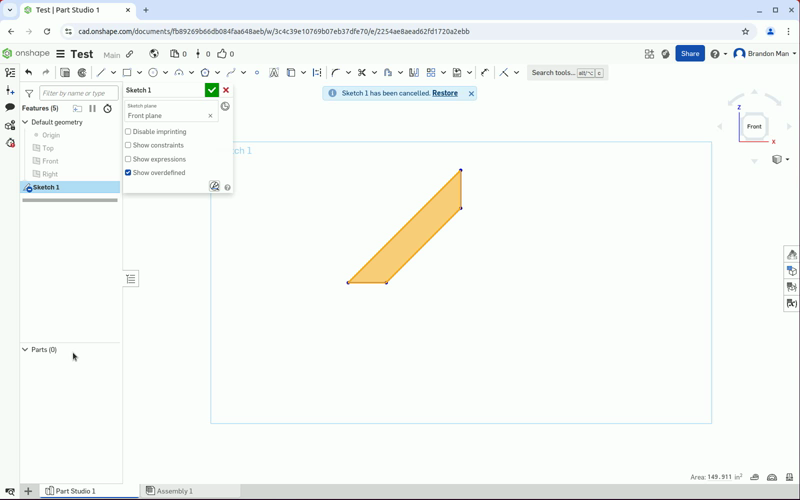
key(shift+e)
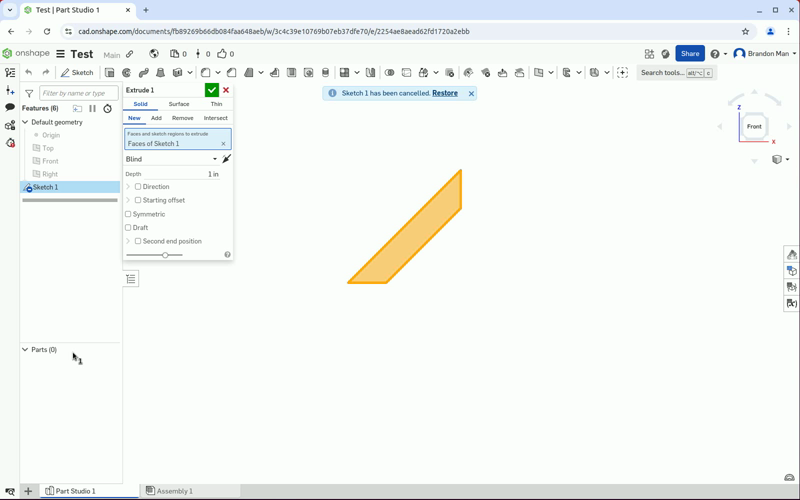
mouse_move(143, 106)
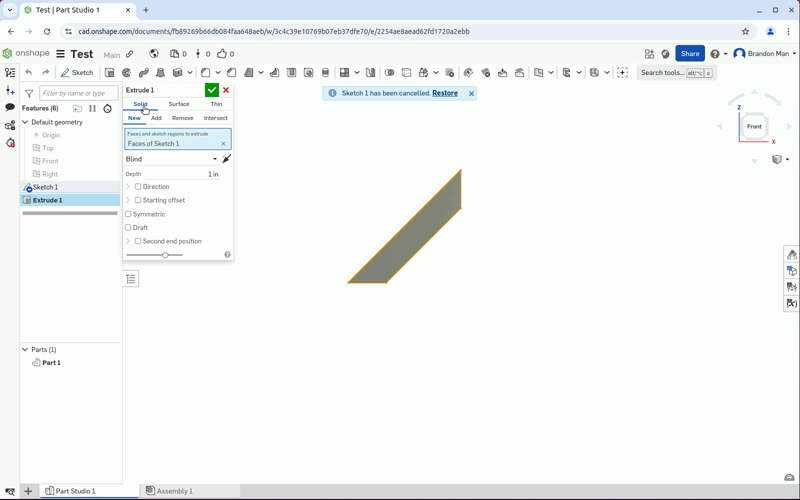
click(143, 106)
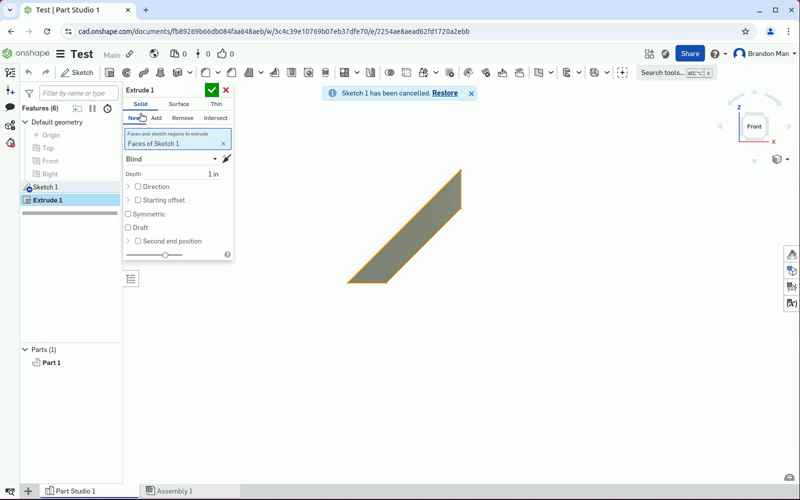
mouse_move(137, 120)
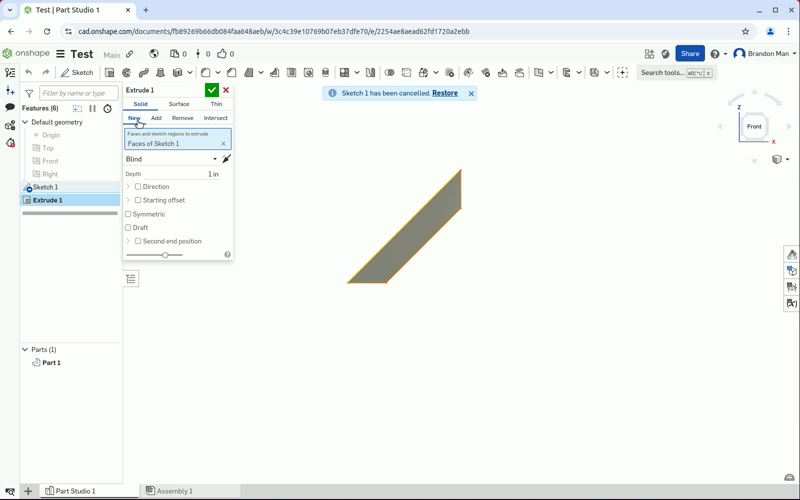
click(137, 120)
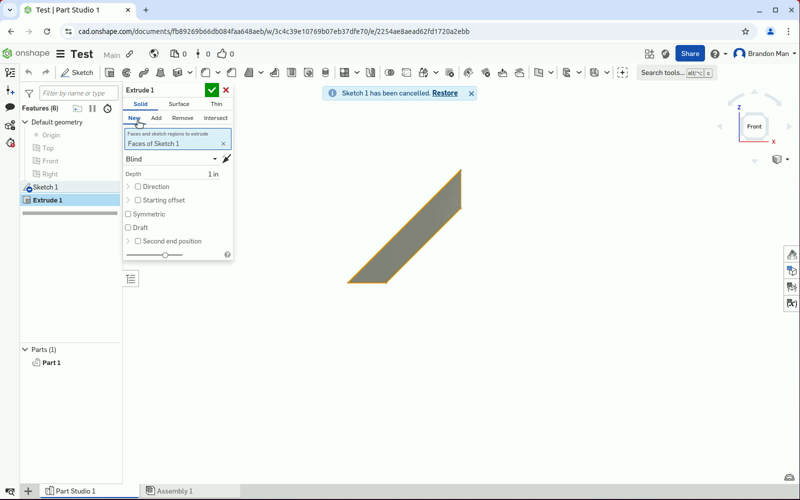
key(tab, 4)
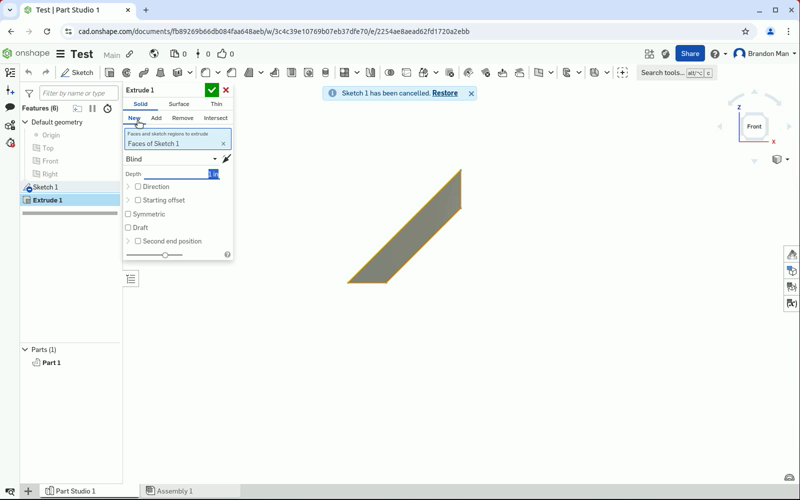
text(7.703)
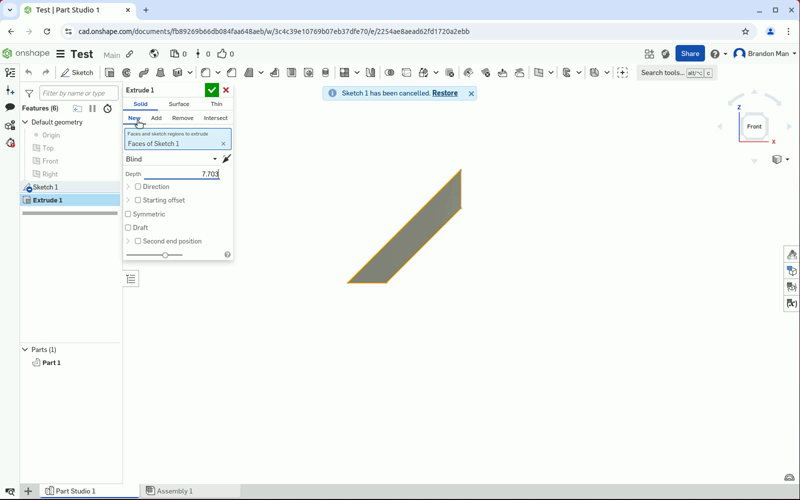
key(enter)
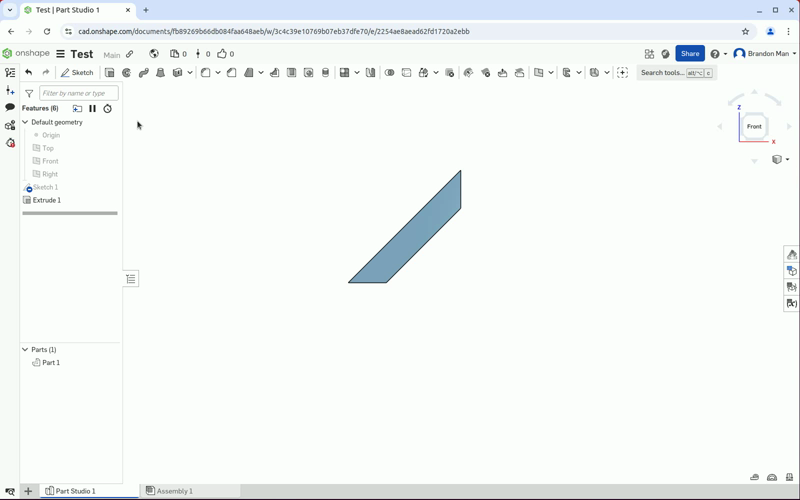
key(shift+h)
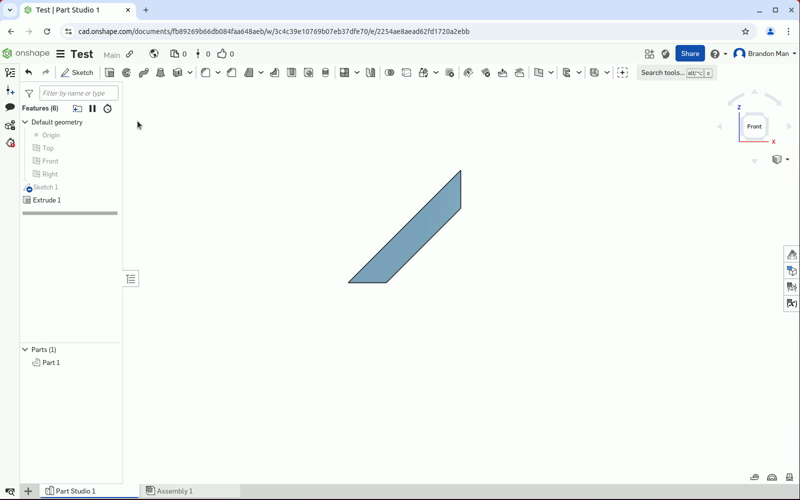
key(shift+h)
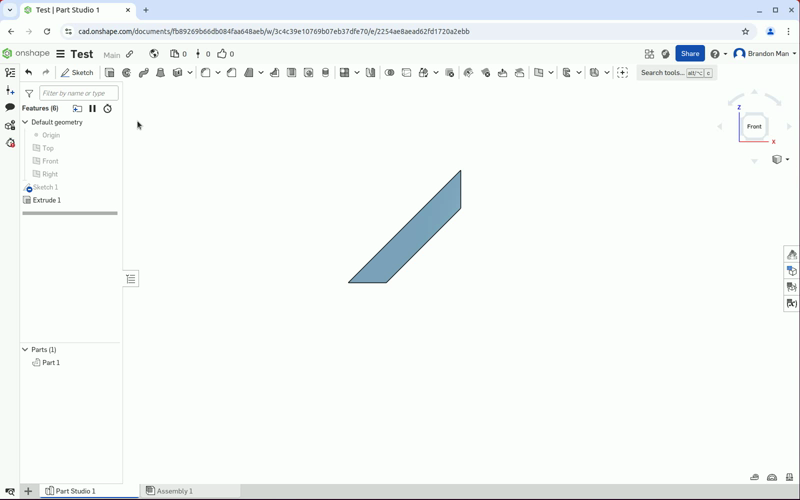
mouse_move(73, 189)
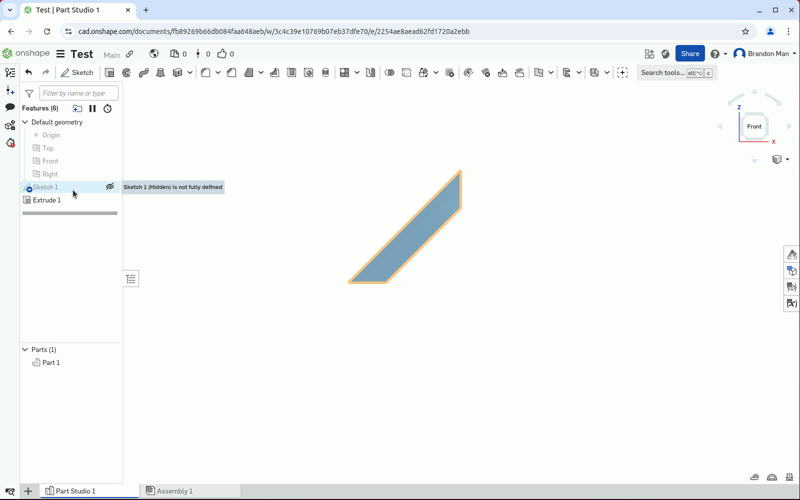
click(73, 189)
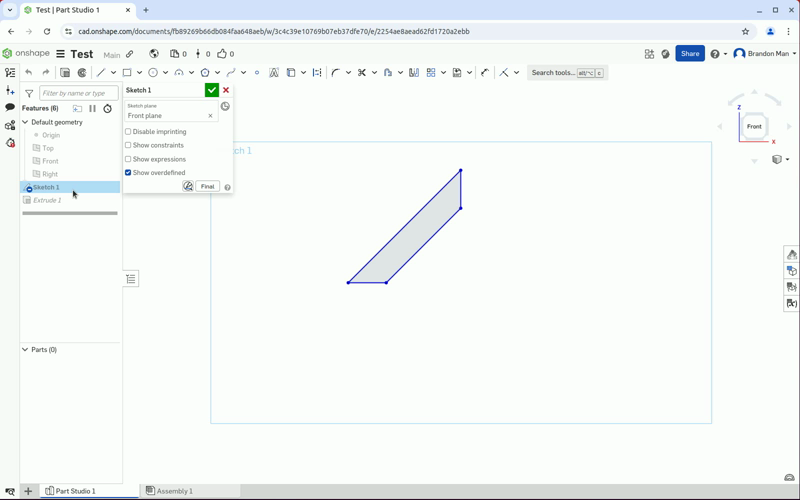
mouse_move(229, 92)
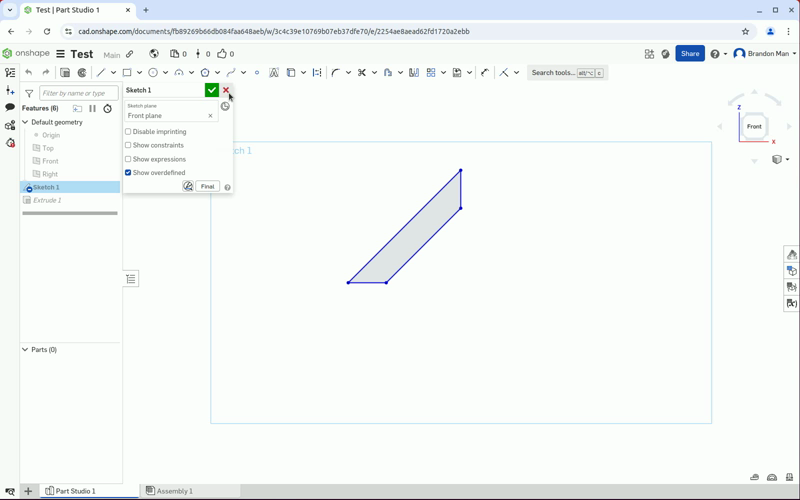
click(229, 92)
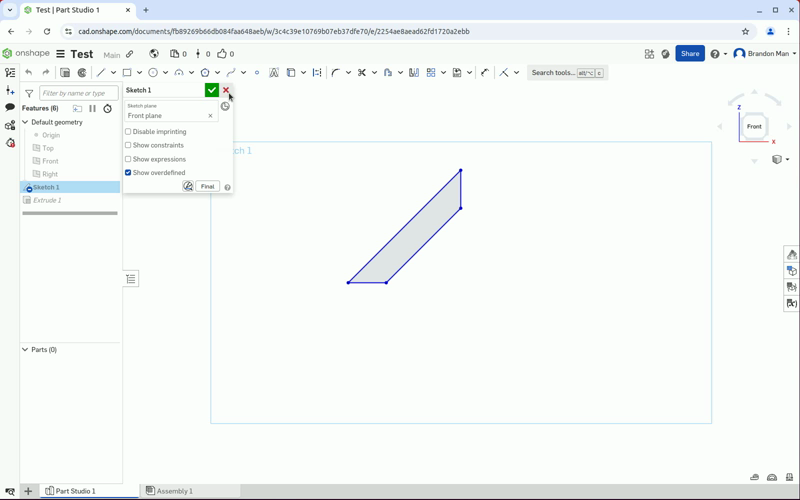
key(shift+s)
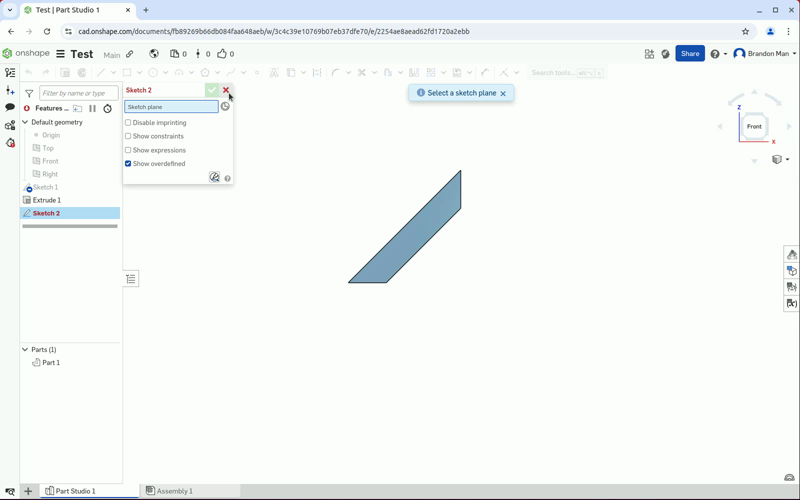
mouse_move(73, 163)
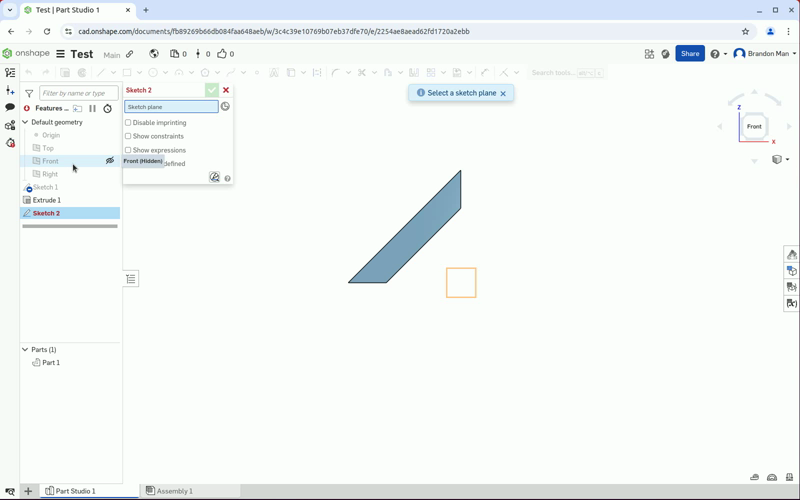
click(73, 163)
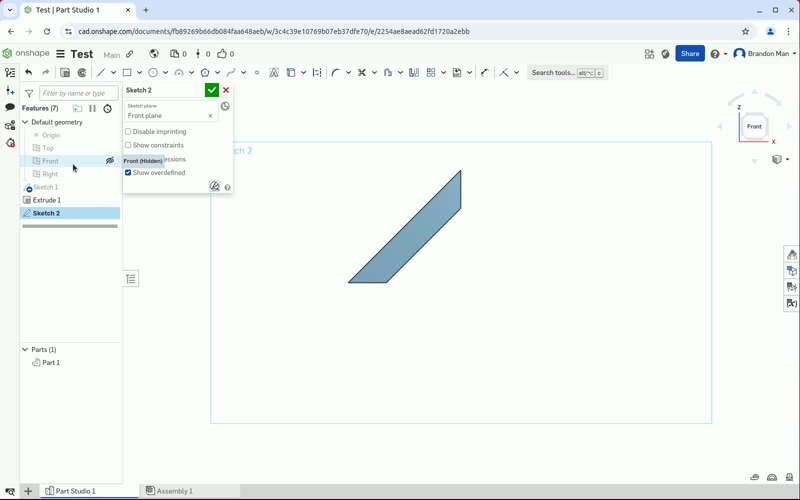
mouse_move(73, 352)
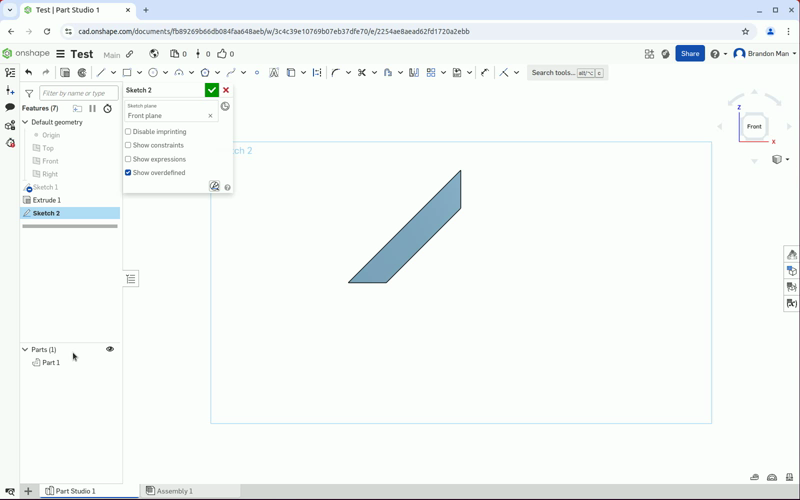
key(y)
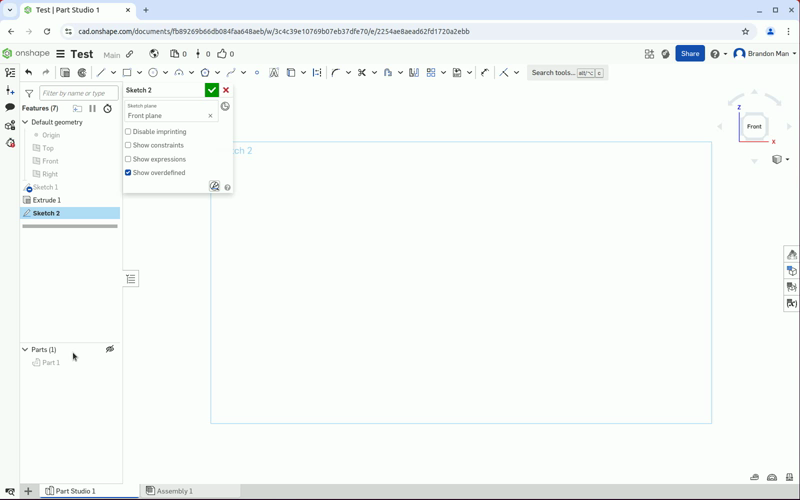
key(a)
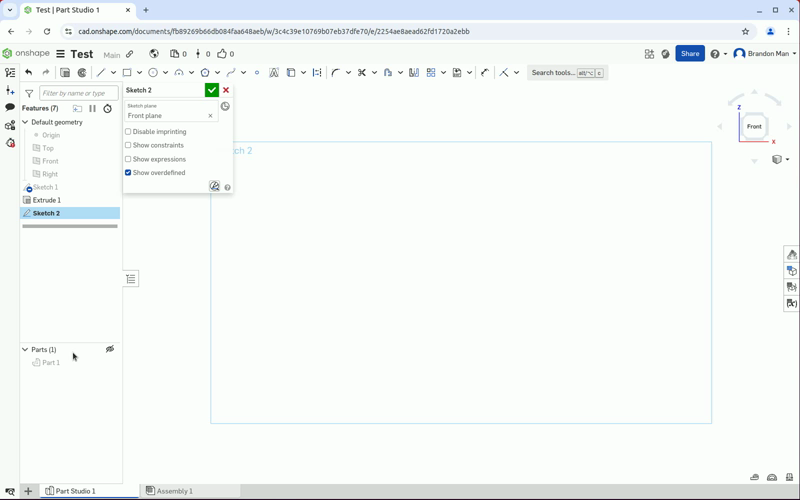
key_down(shift)
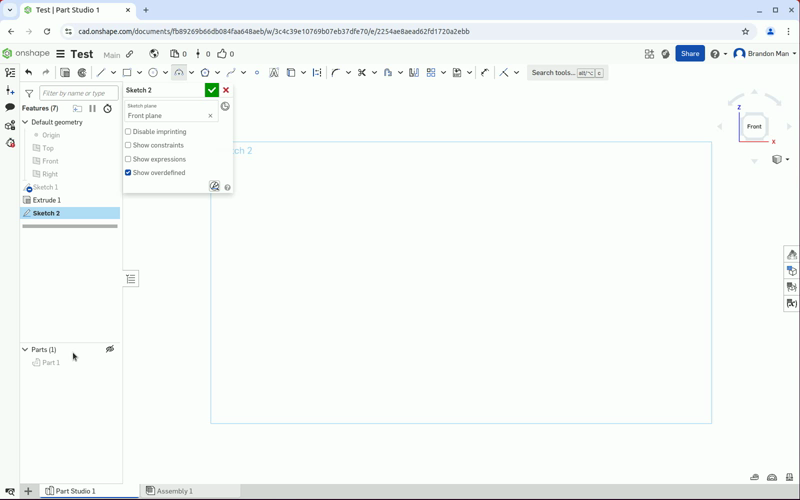
mouse_move(460, 207)
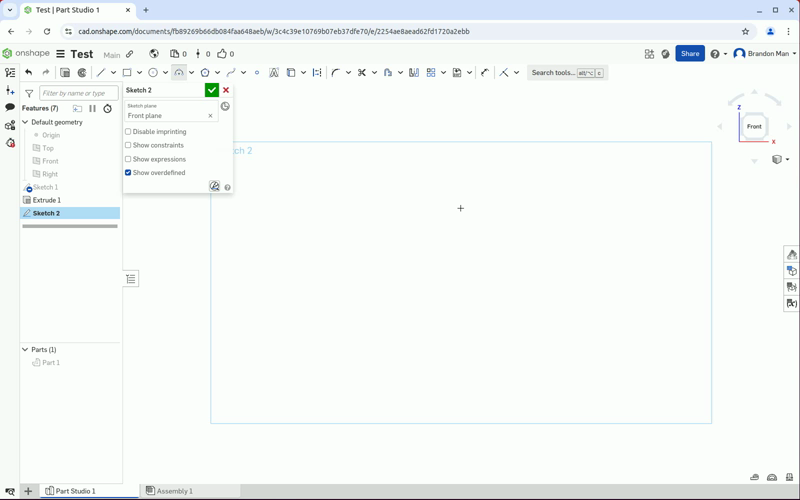
click(460, 207)
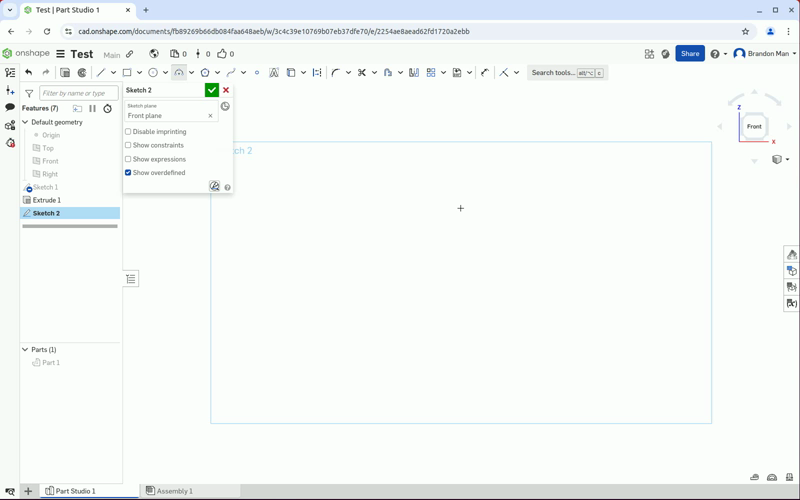
key_up(shift)
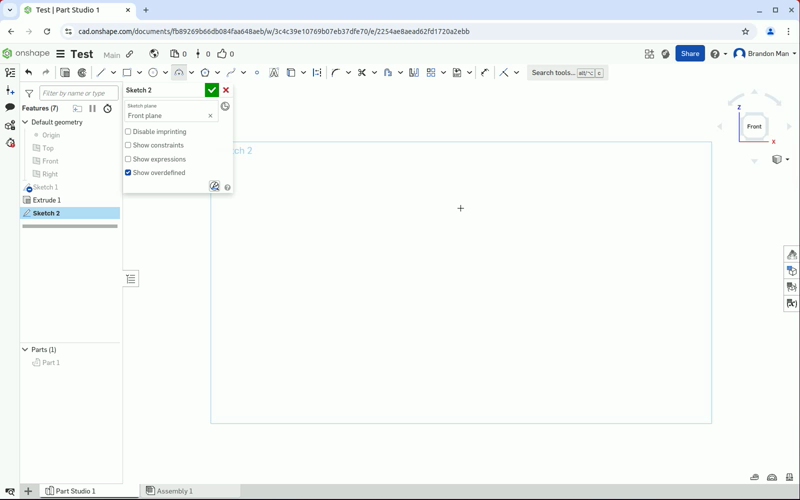
key_down(shift)
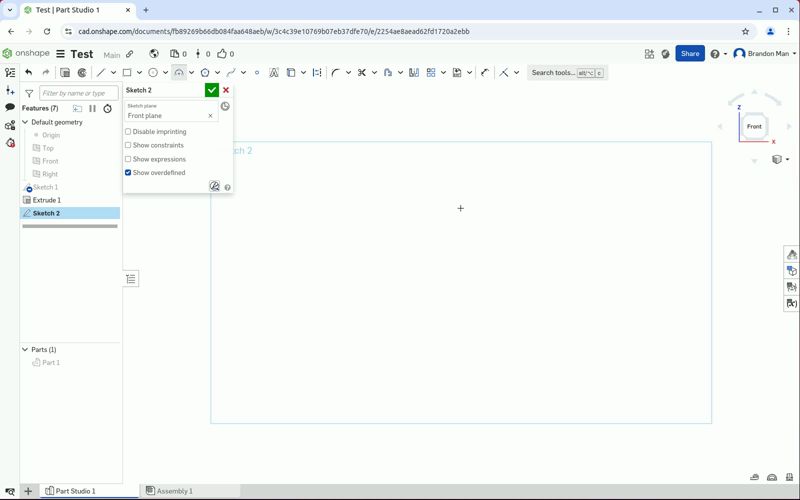
mouse_move(535, 282)
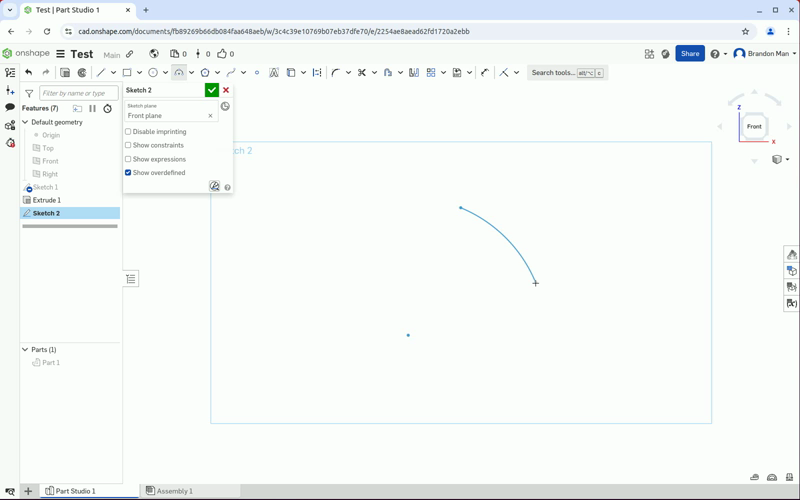
click(535, 282)
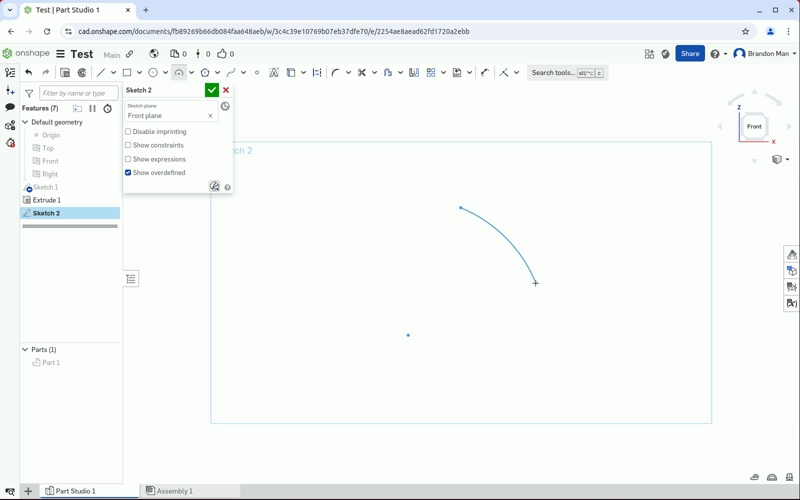
mouse_move(513, 229)
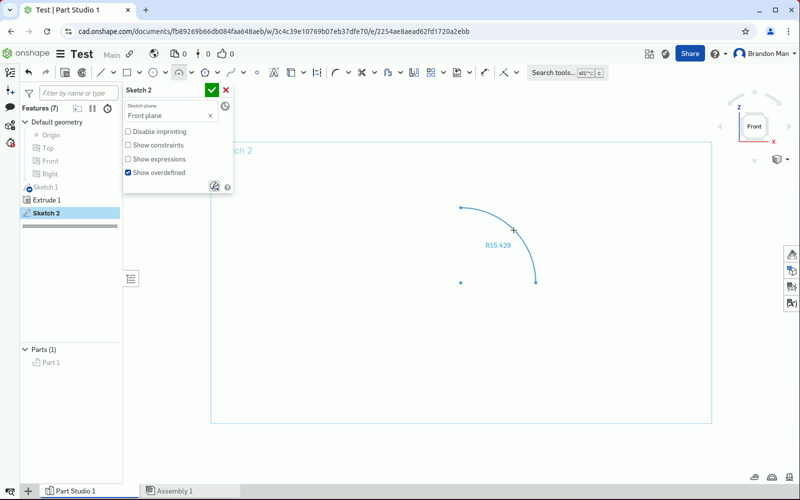
click(513, 229)
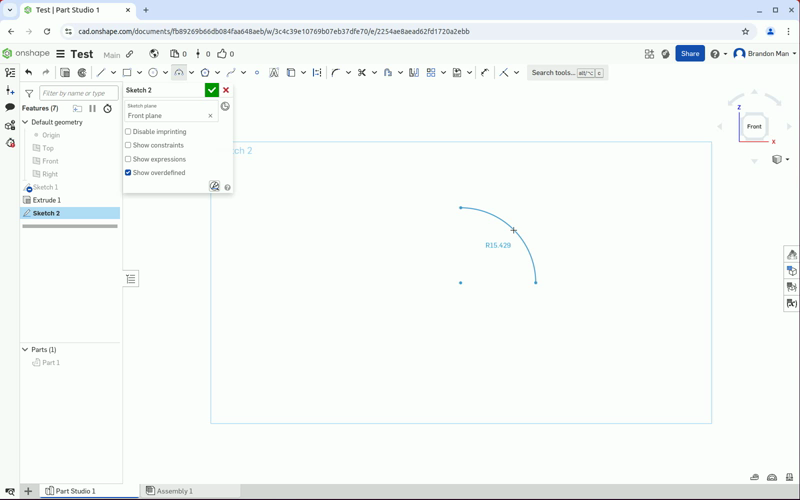
key_up(shift)
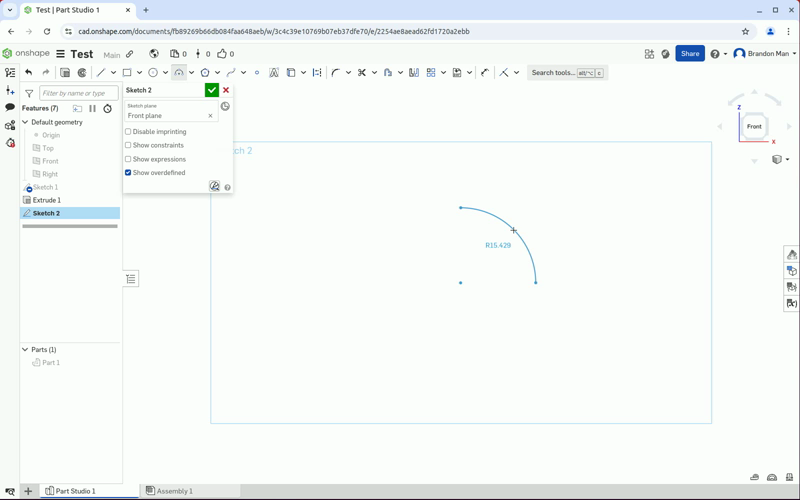
key(esc)
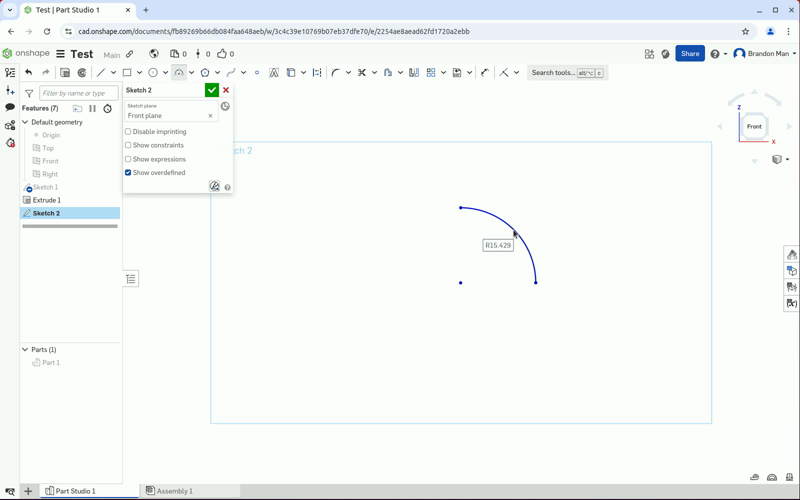
key(l)
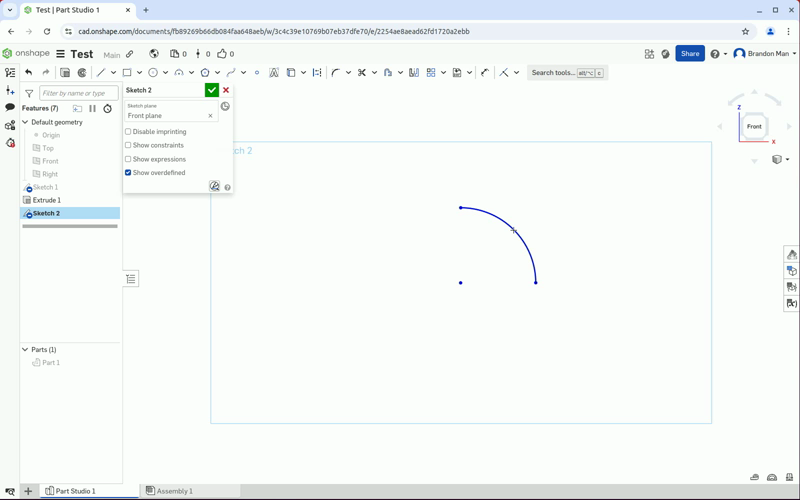
mouse_move(535, 282)
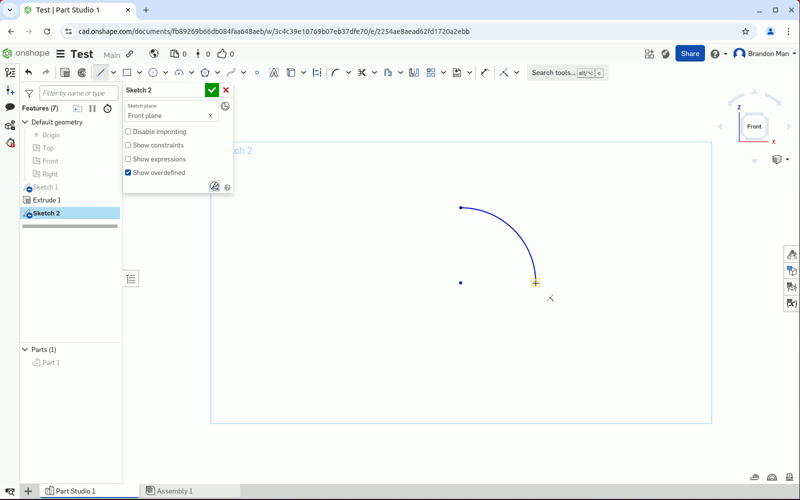
click(535, 282)
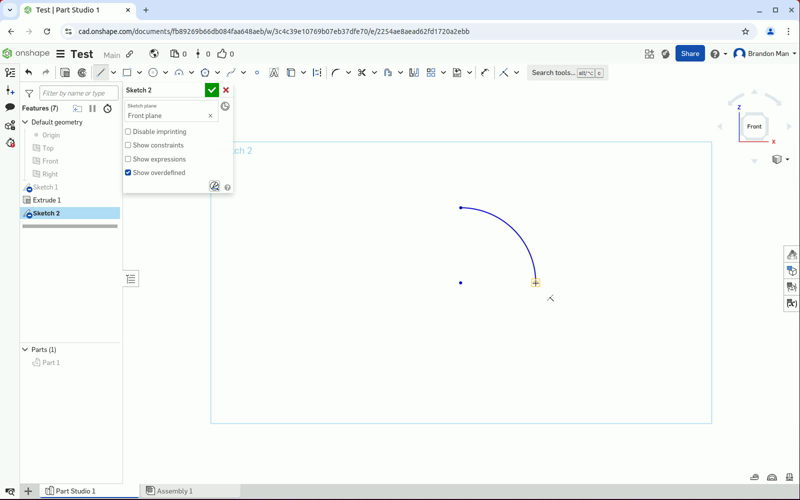
key_down(shift)
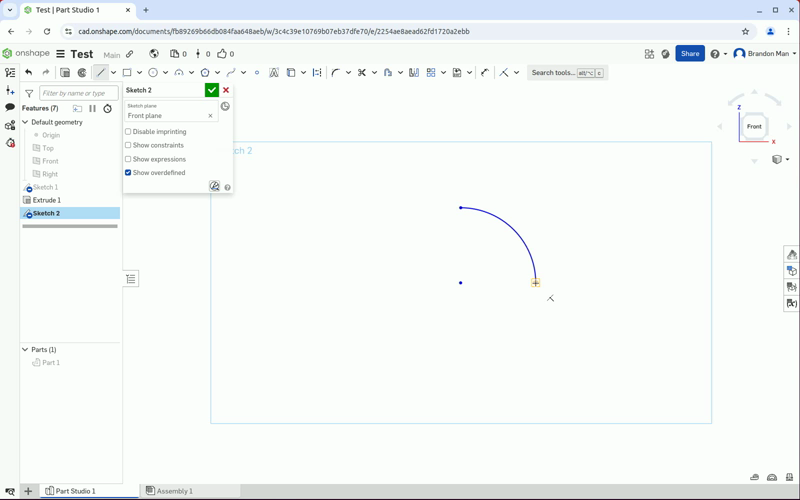
mouse_move(565, 282)
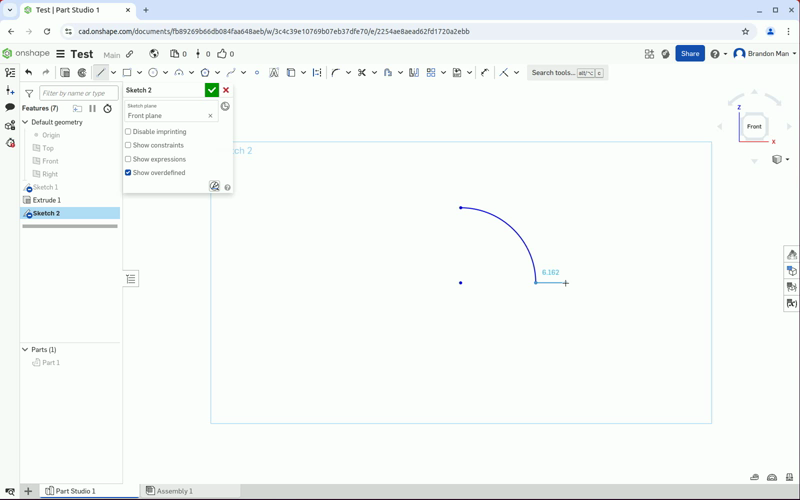
mouse_move(573, 282)
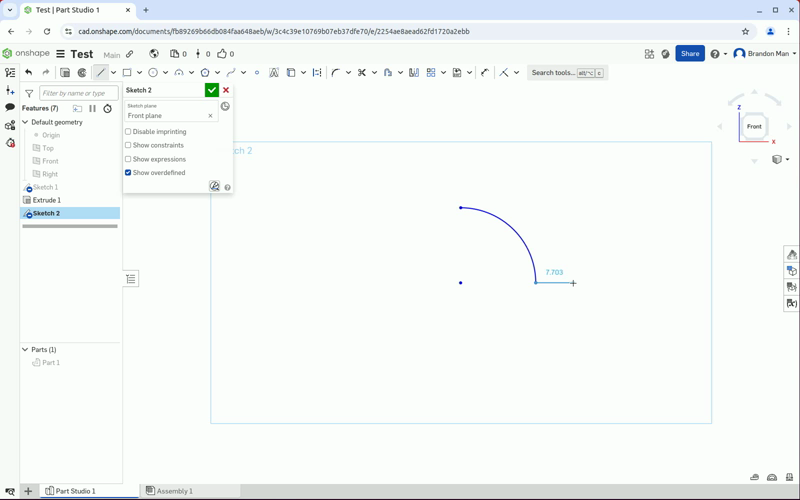
click(573, 282)
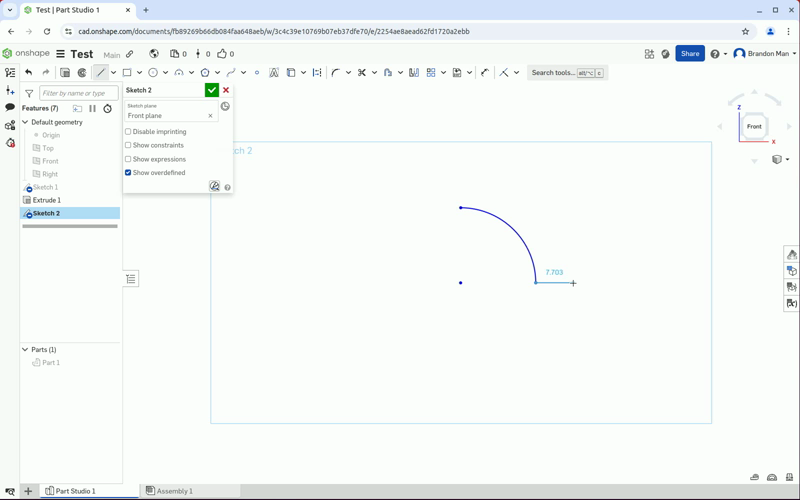
key_up(shift)
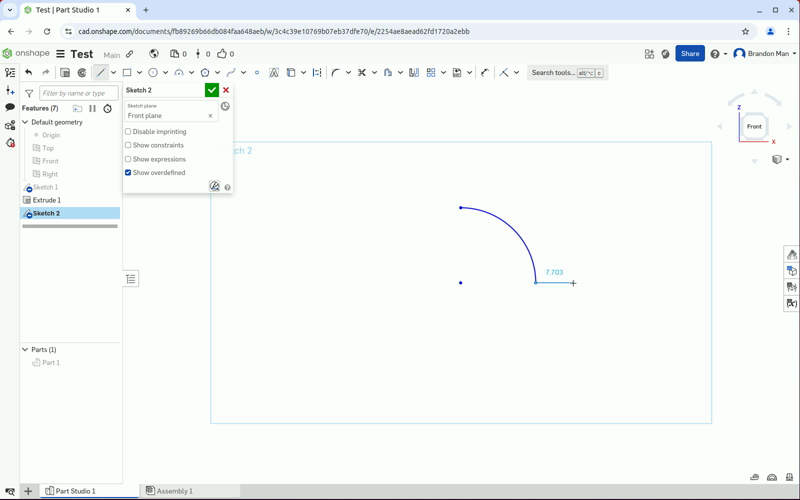
key(esc)
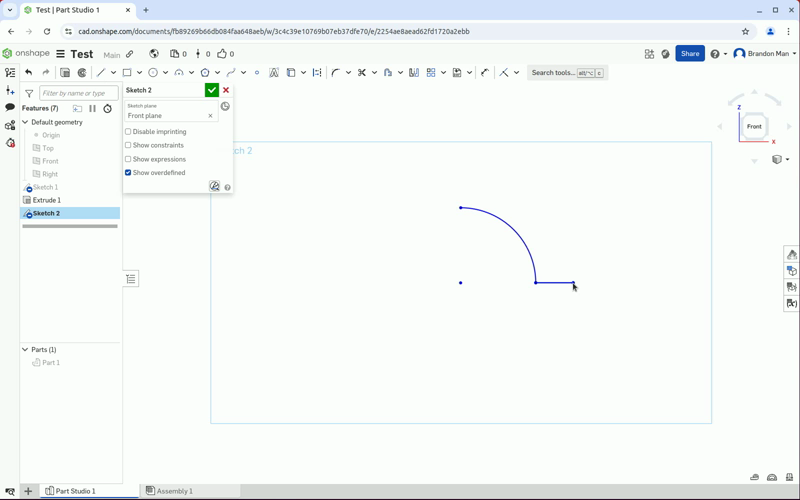
key(a)
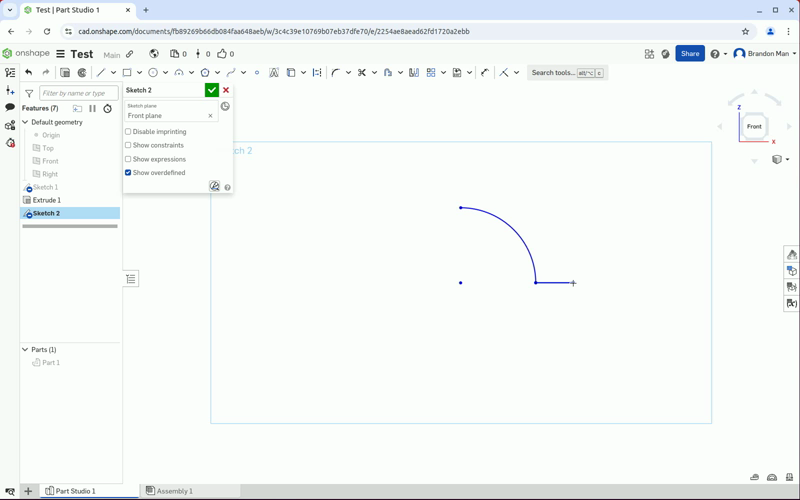
mouse_move(573, 282)
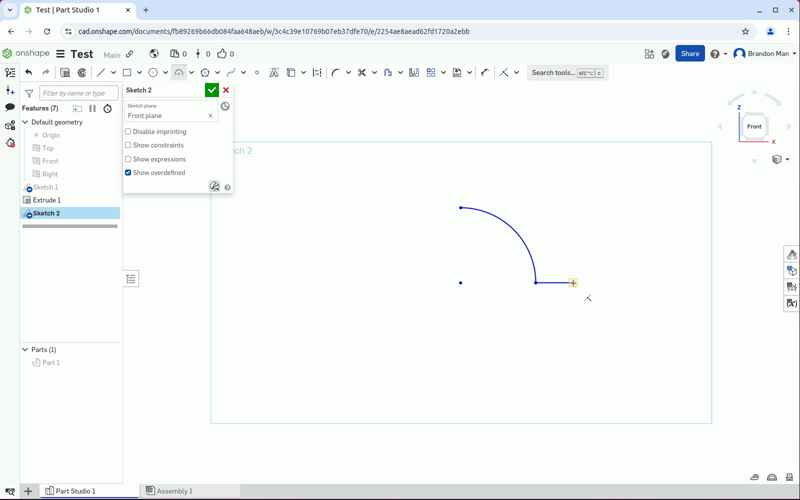
click(573, 282)
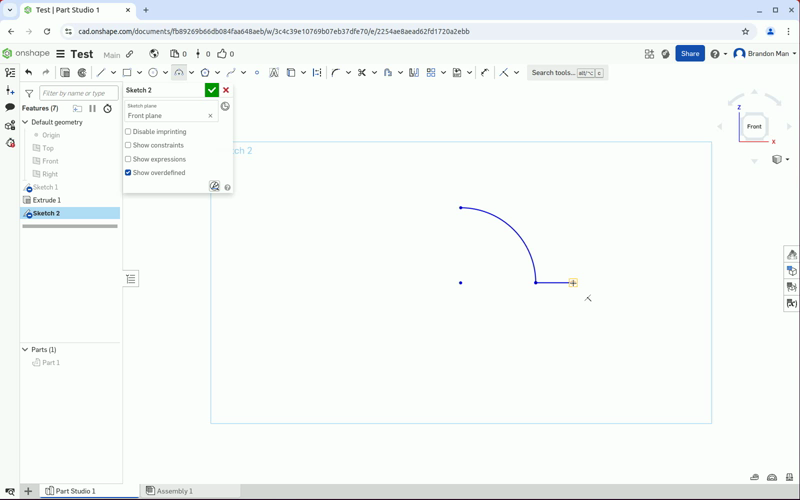
key_down(shift)
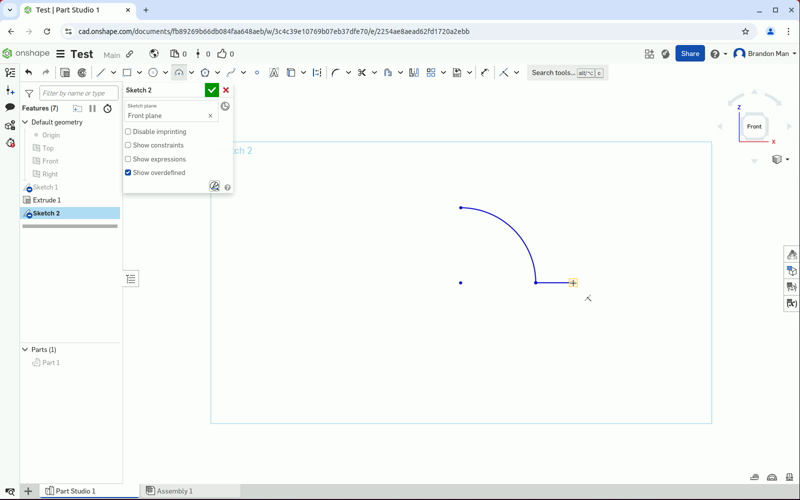
mouse_move(460, 170)
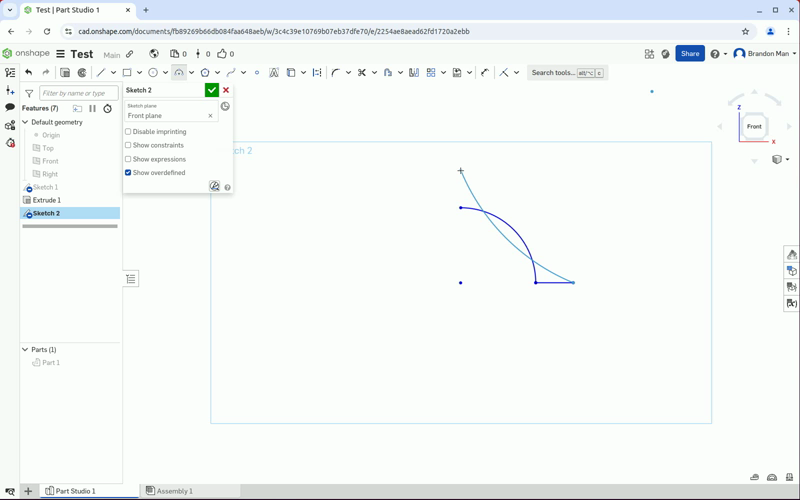
click(460, 170)
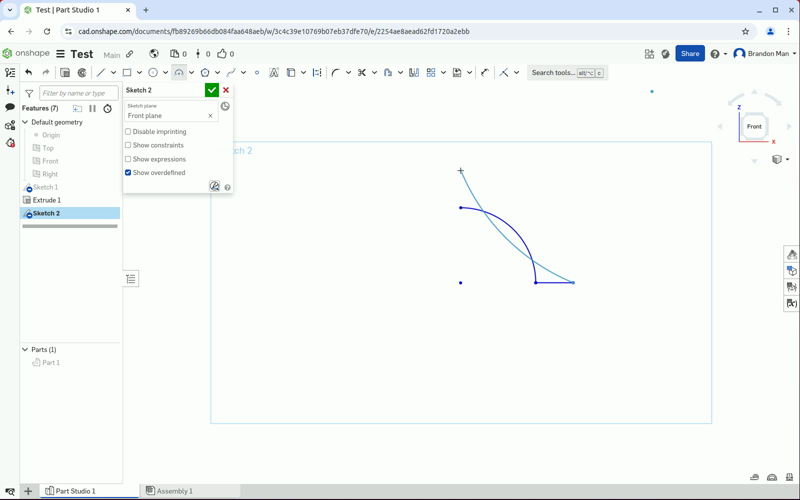
mouse_move(540, 203)
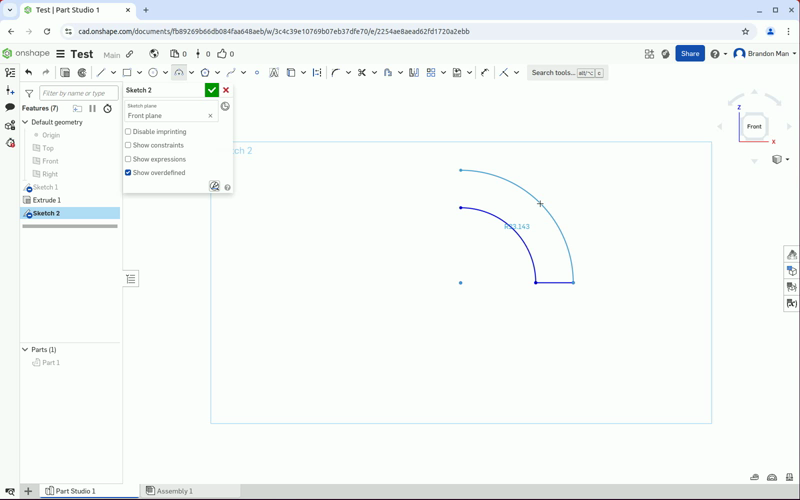
click(540, 203)
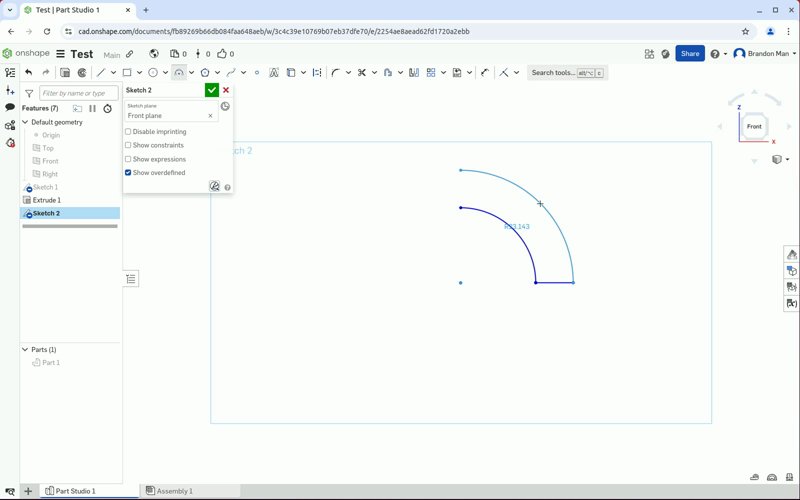
key_up(shift)
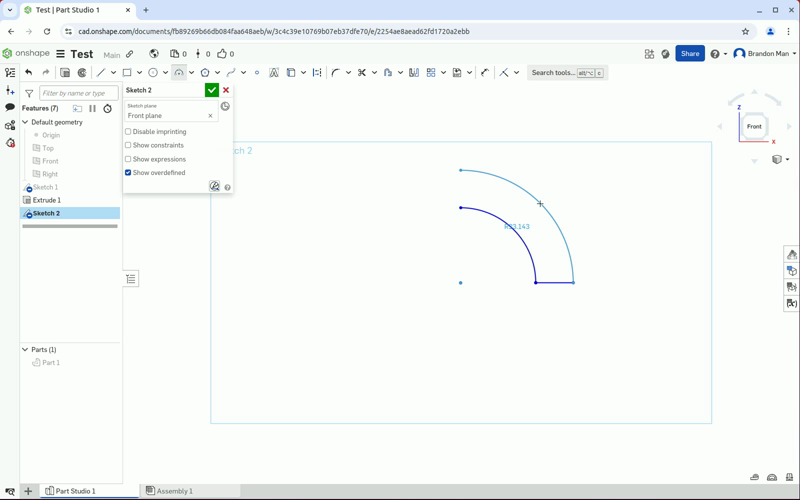
key(esc)
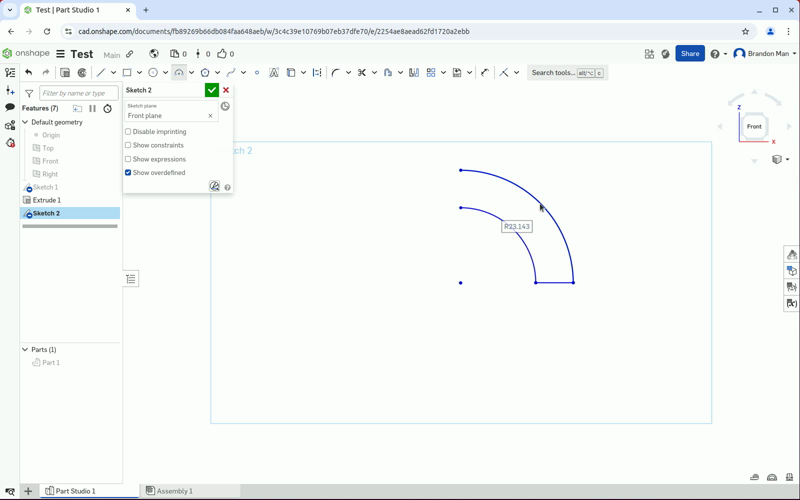
key(l)
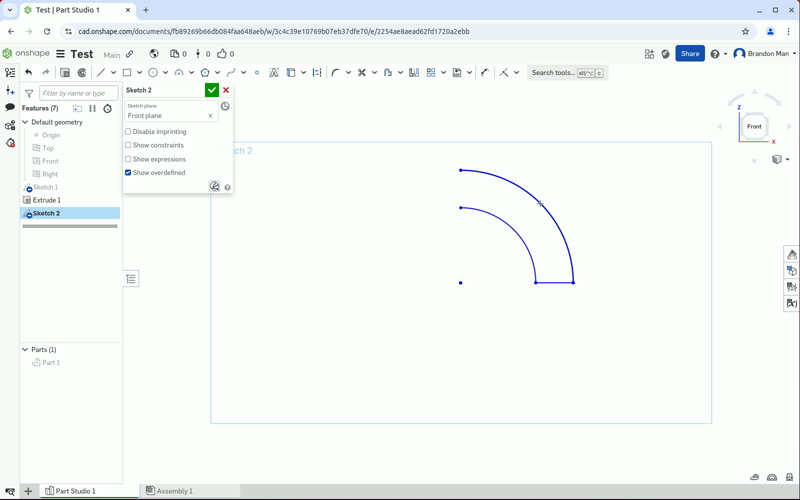
mouse_move(460, 170)
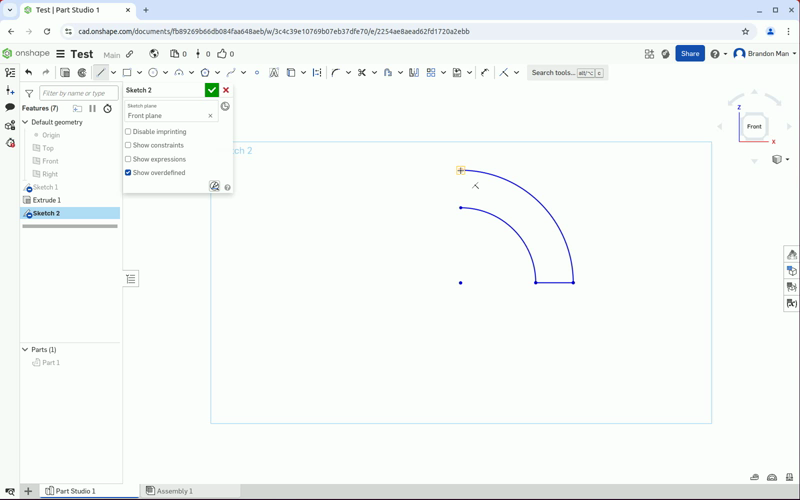
click(460, 170)
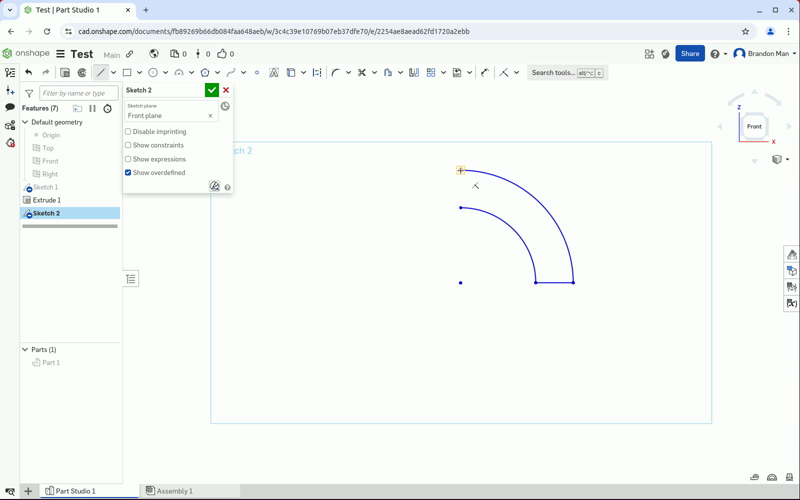
mouse_move(490, 170)
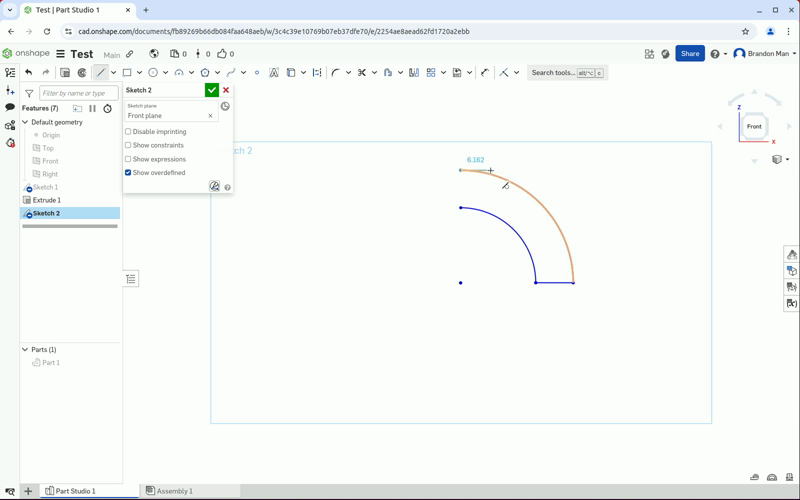
key_down(shift)
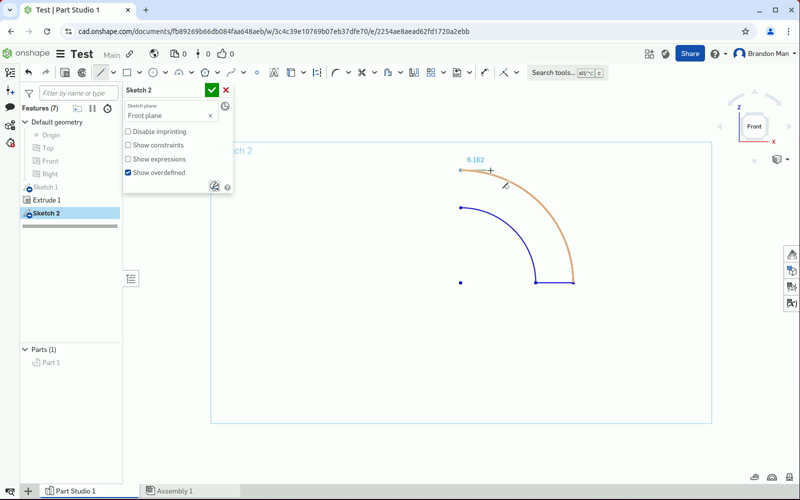
mouse_move(460, 207)
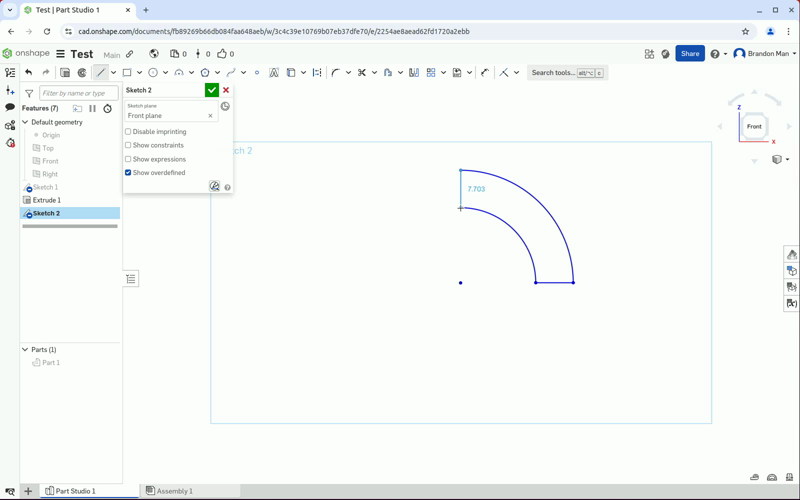
key_up(shift)
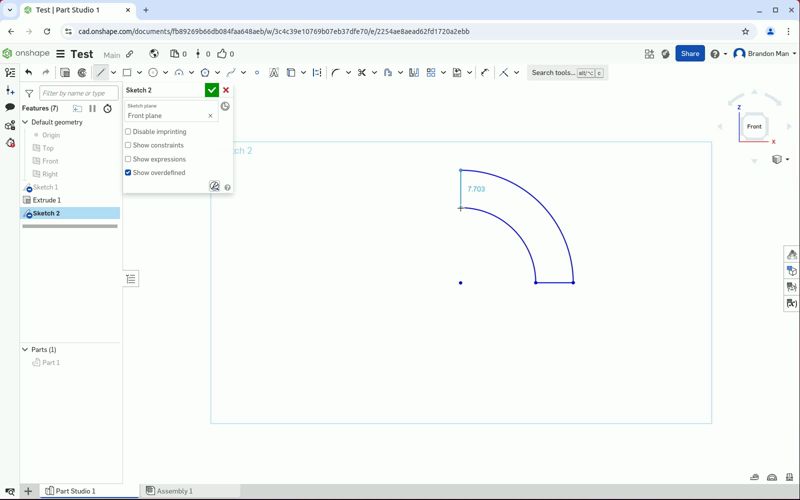
click(460, 207)
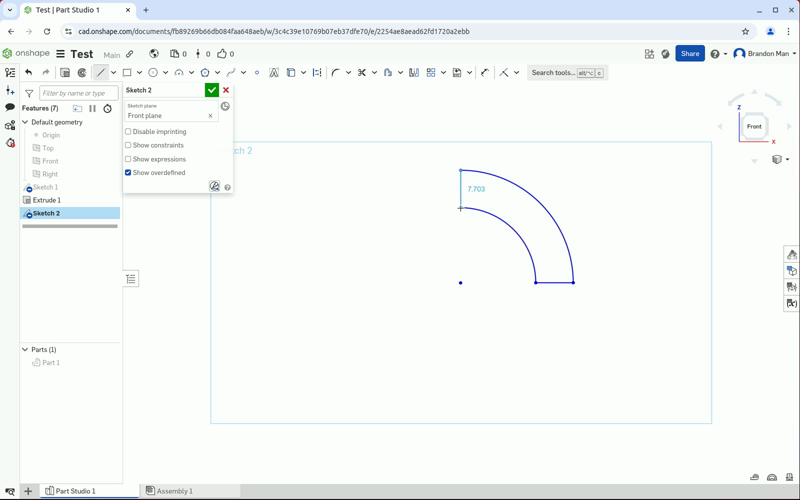
key(esc)
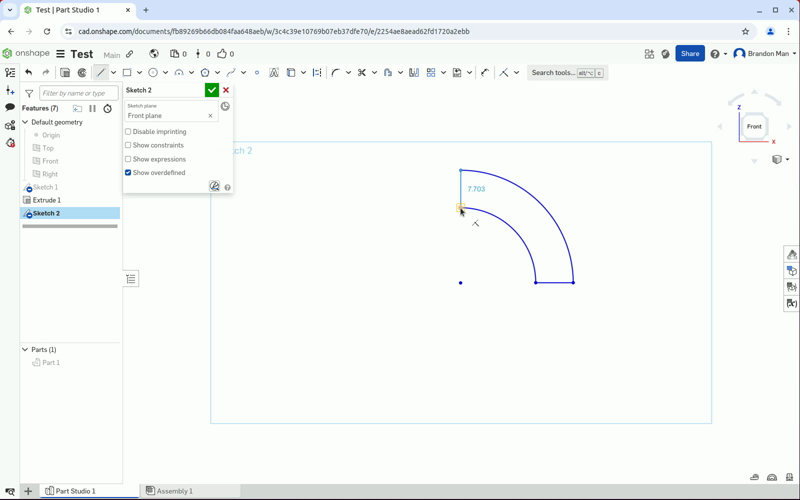
mouse_move(535, 239)
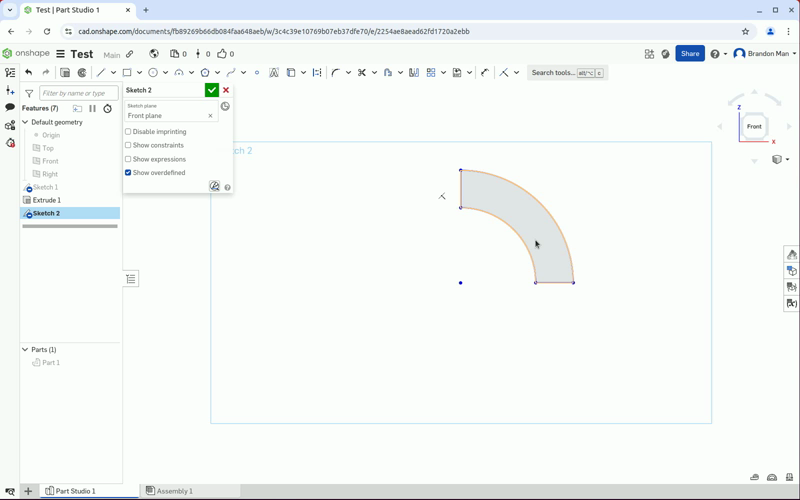
scroll(6)
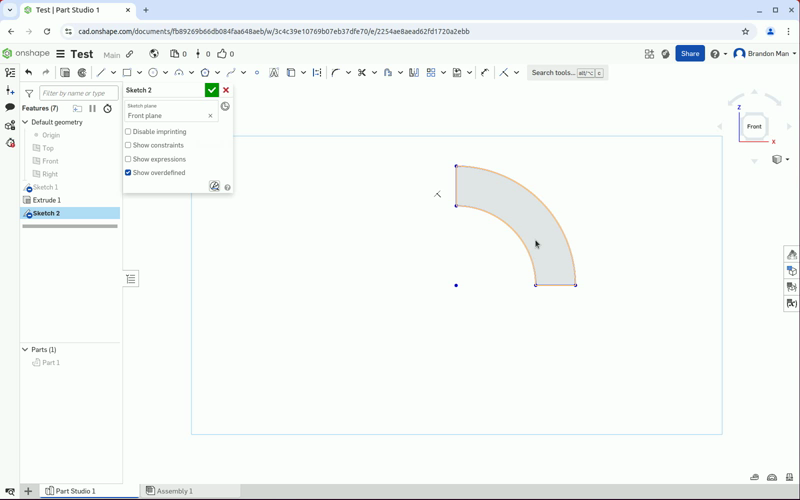
scroll(6)
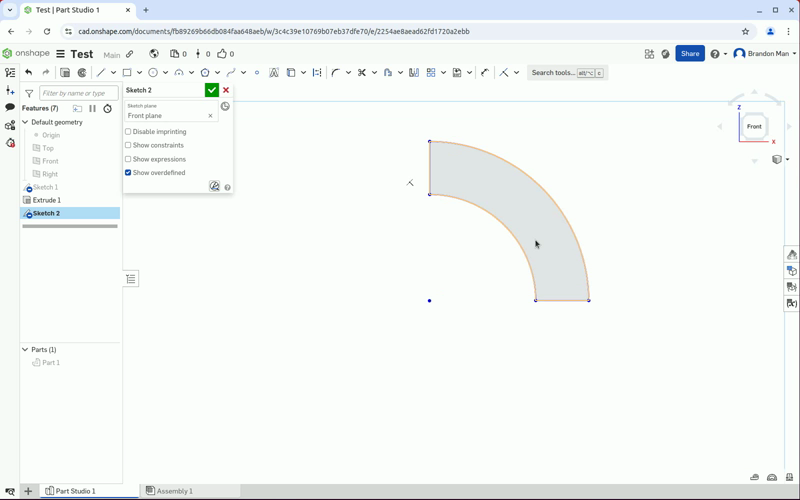
scroll(6)
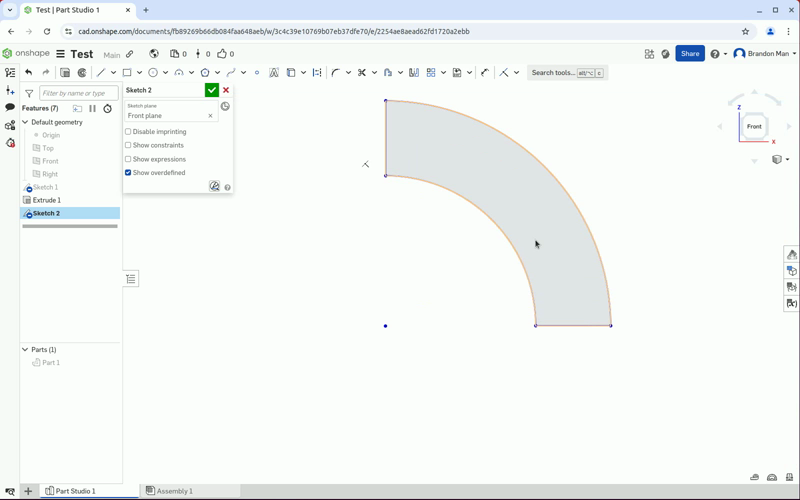
scroll(6)
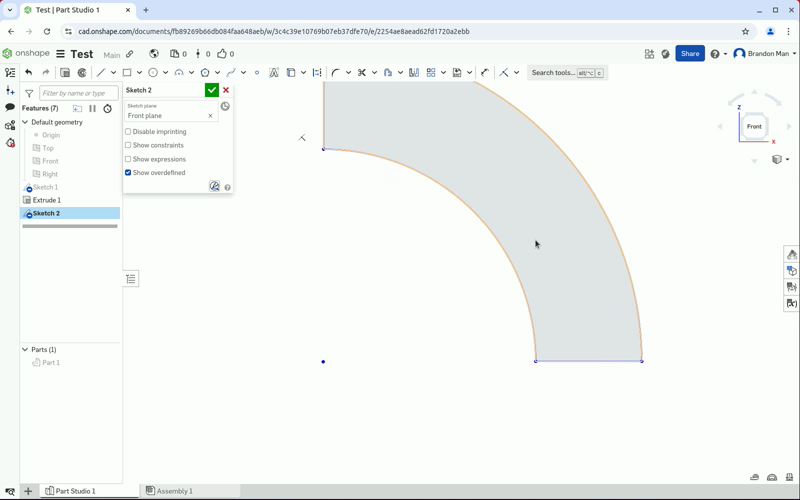
scroll(6)
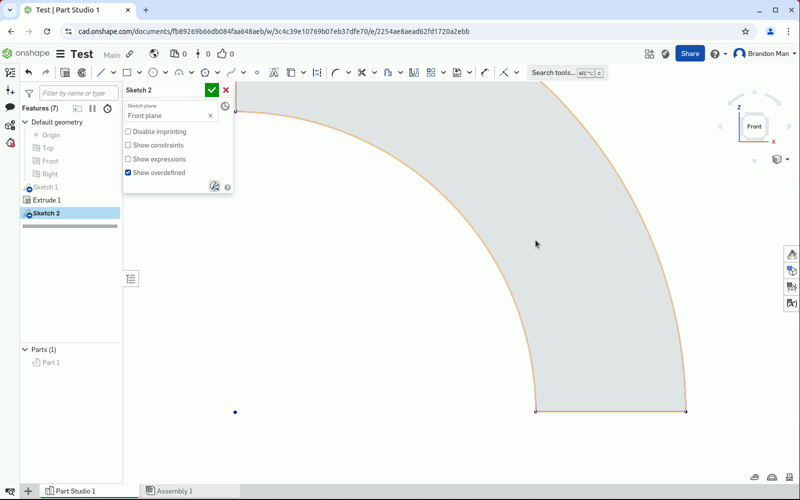
scroll(6)
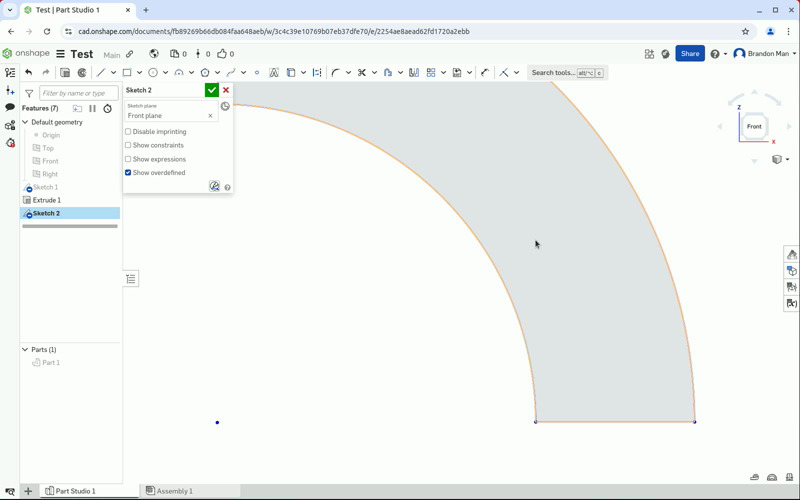
scroll(6)
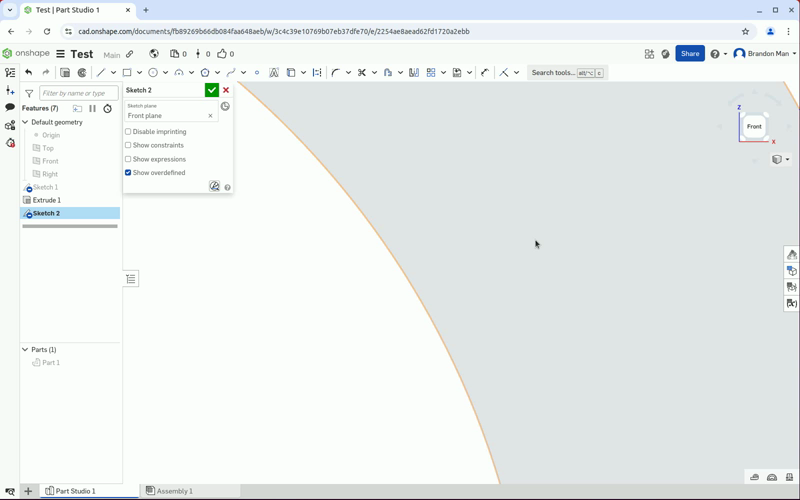
click(535, 239)
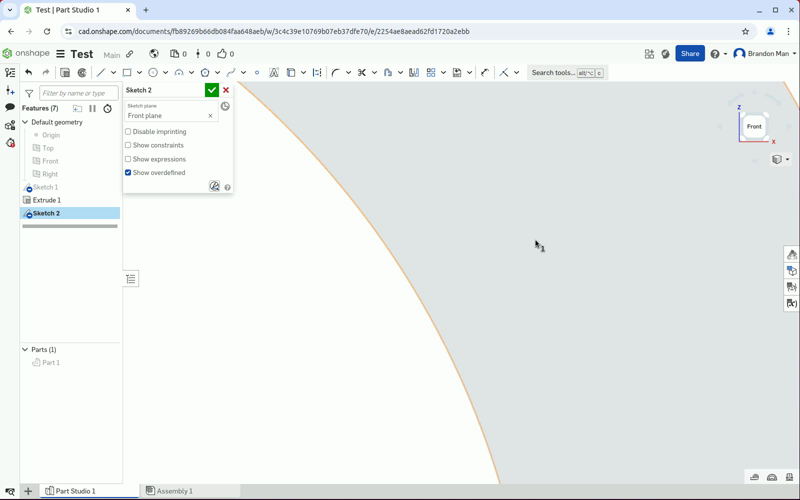
scroll(-6)
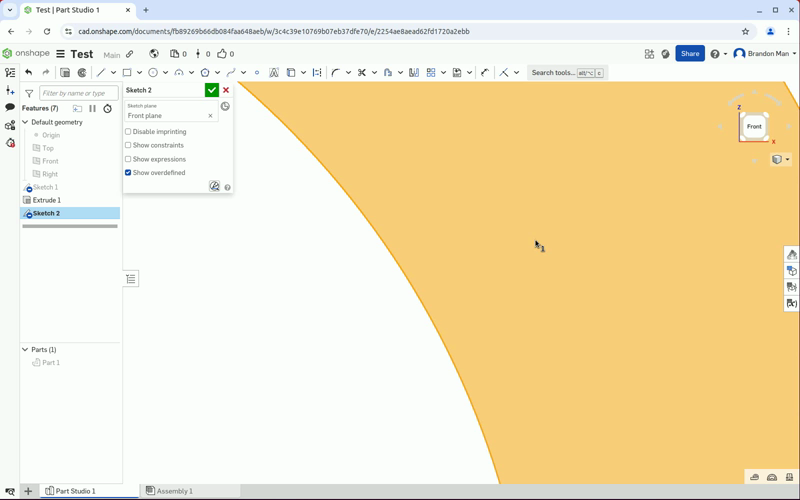
scroll(-6)
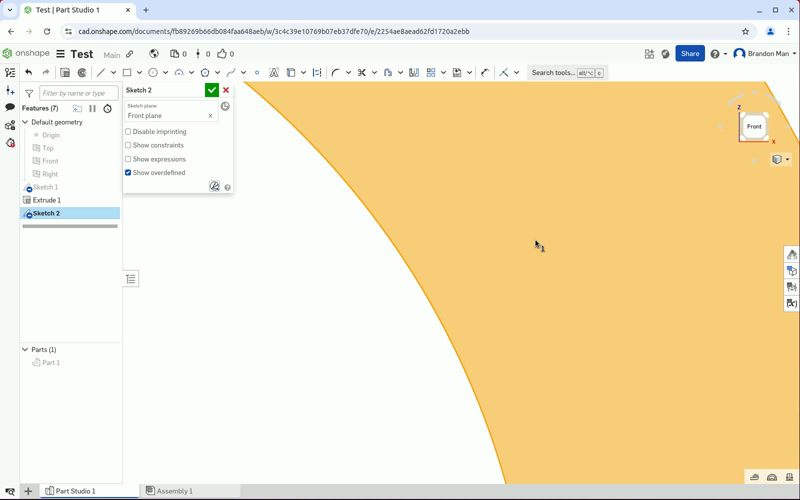
scroll(-6)
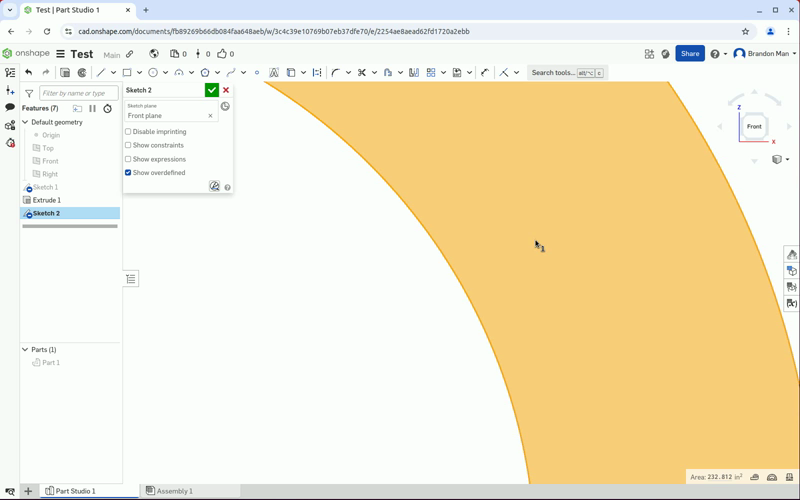
scroll(-6)
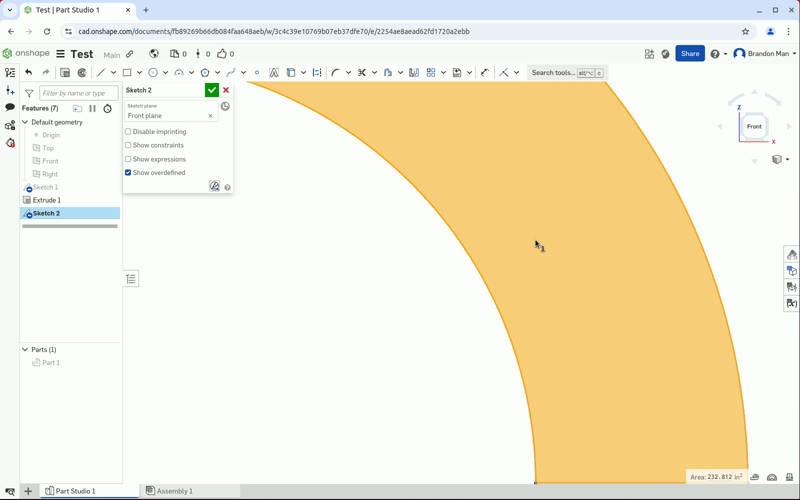
scroll(-6)
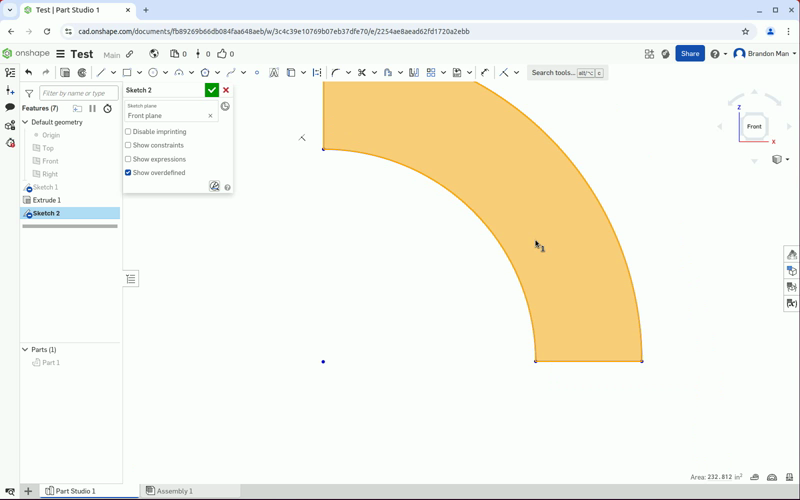
scroll(-6)
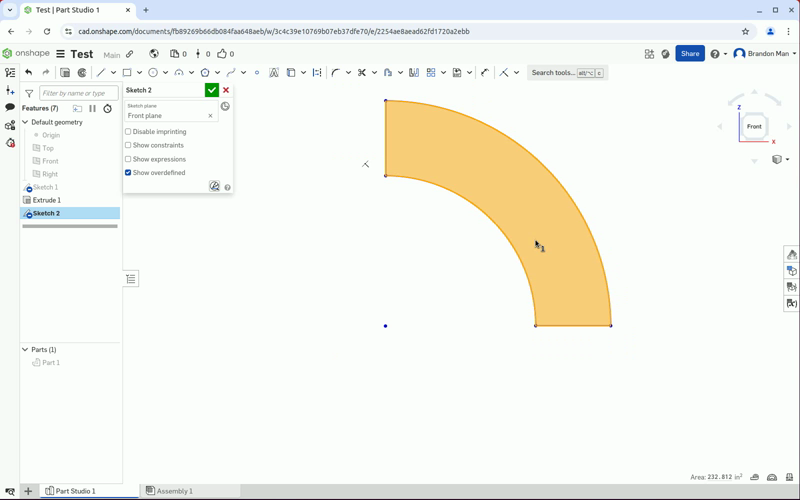
scroll(-6)
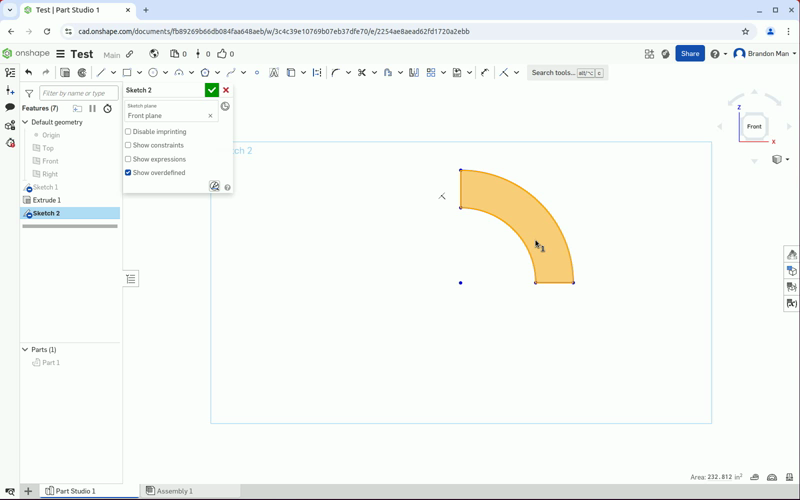
mouse_move(73, 352)
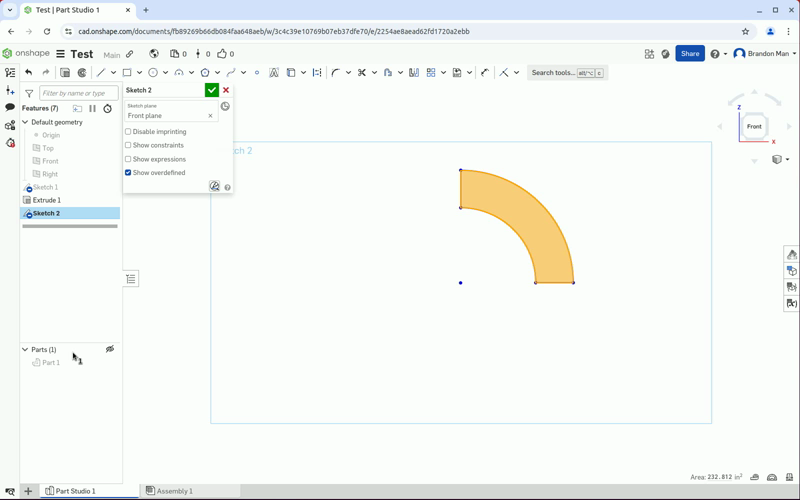
key(shift+y)
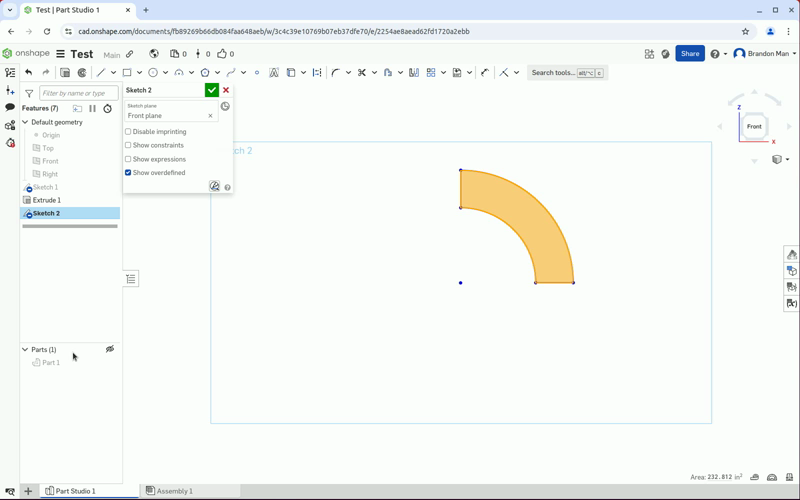
key(shift+e)
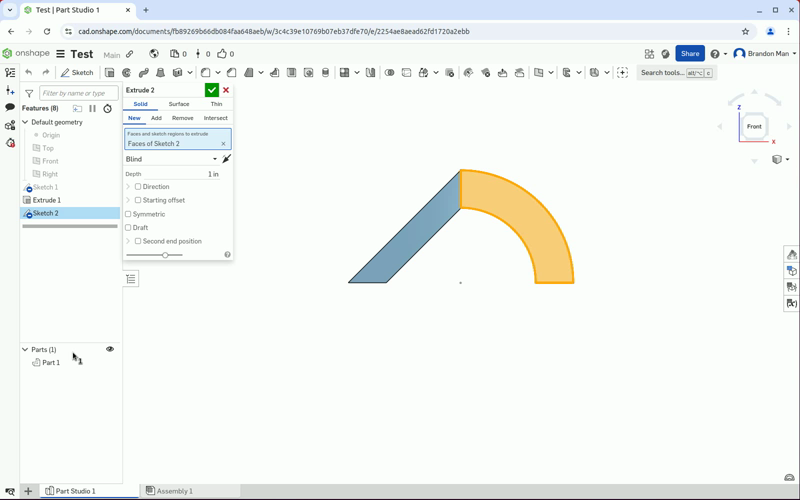
mouse_move(143, 106)
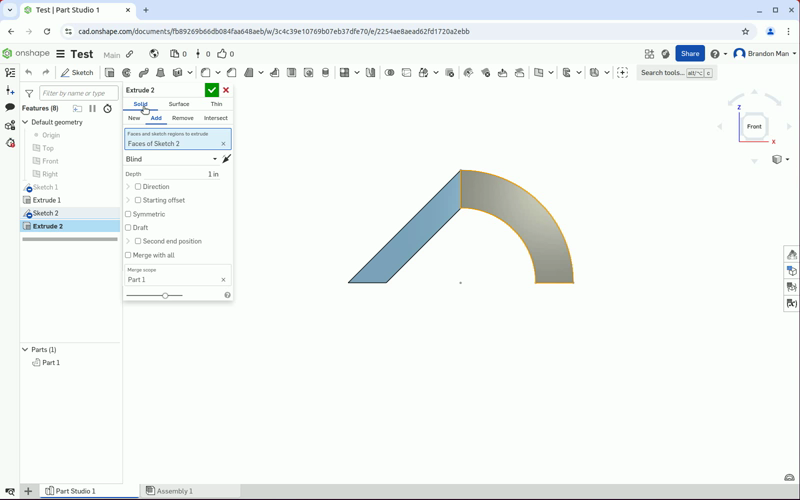
click(143, 106)
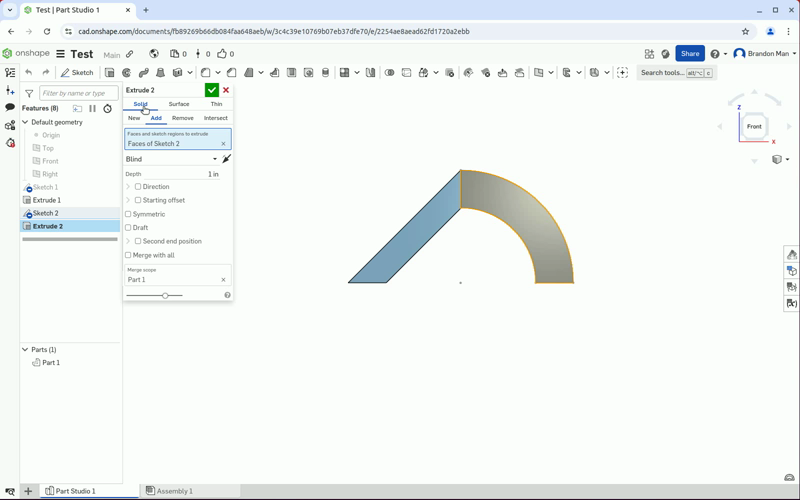
mouse_move(137, 120)
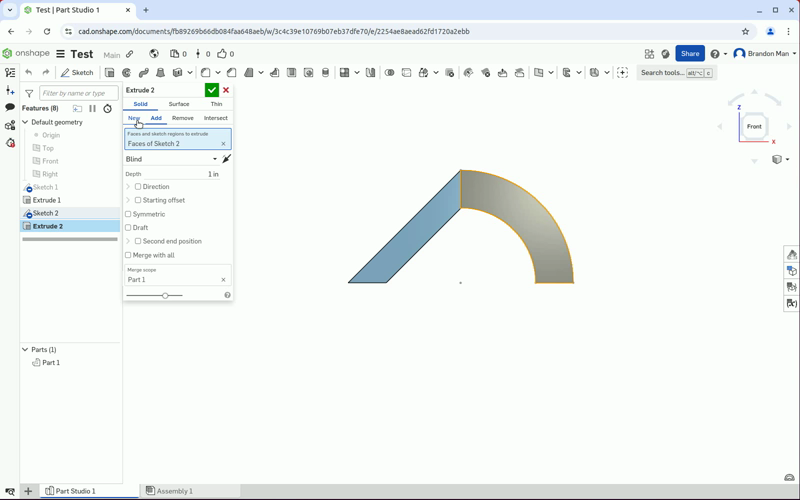
click(137, 120)
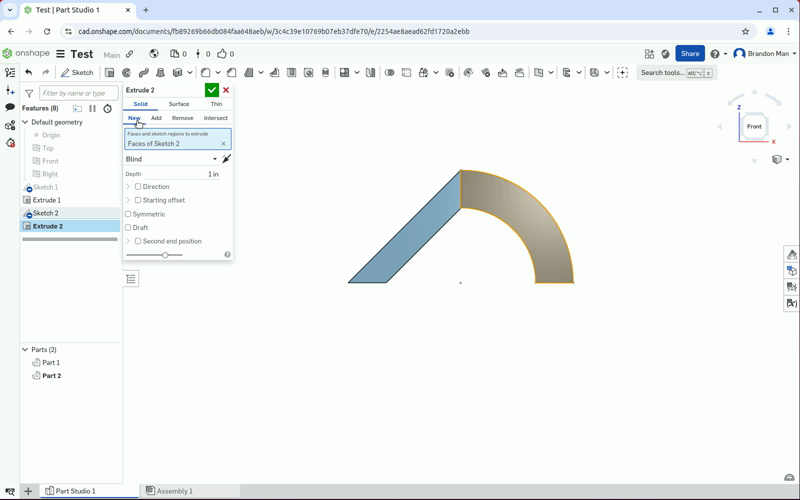
key(tab, 4)
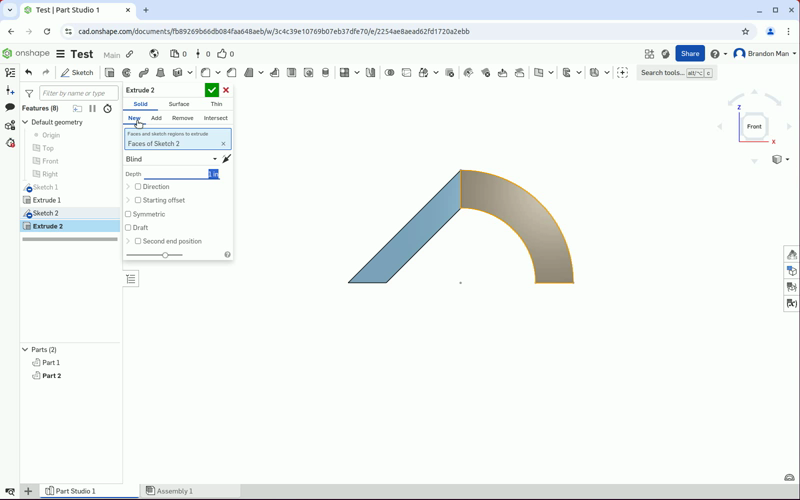
text(7.703)
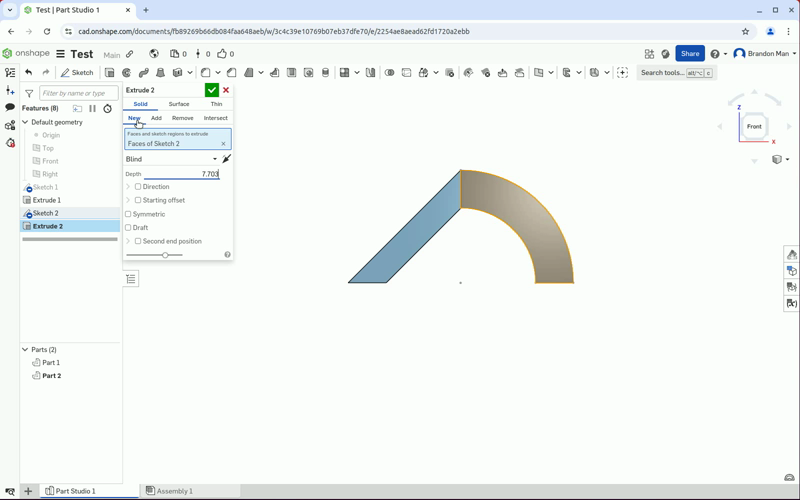
key(enter)
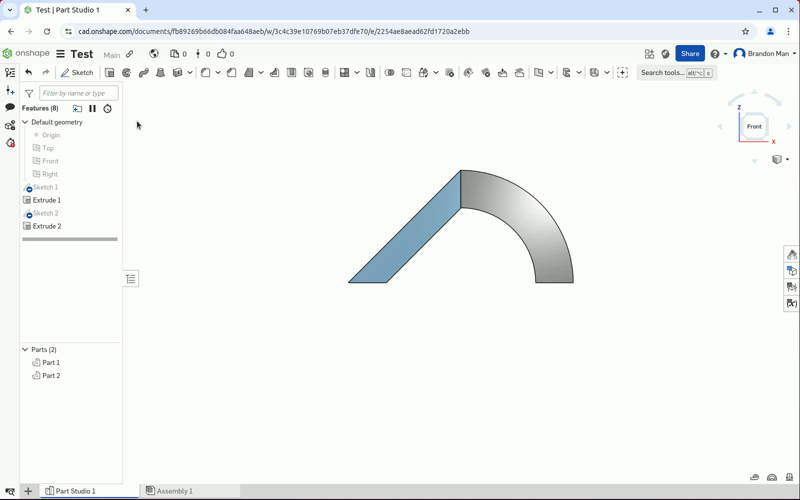
key(shift+h)
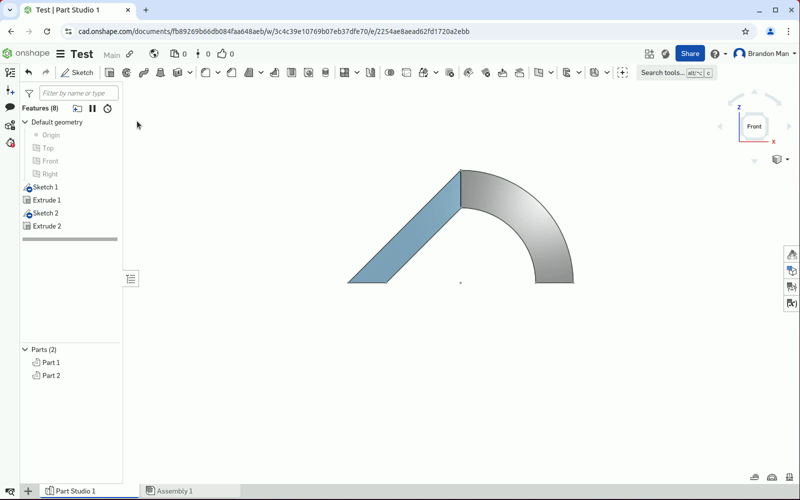
key(shift+h)
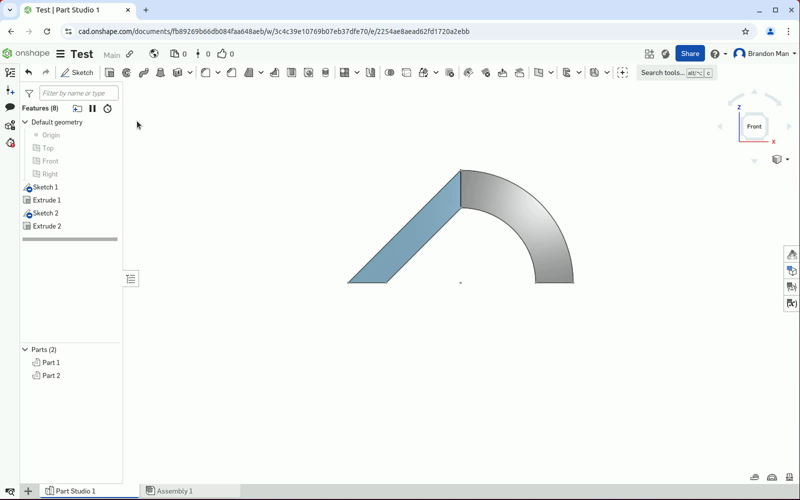
key(shift+7)
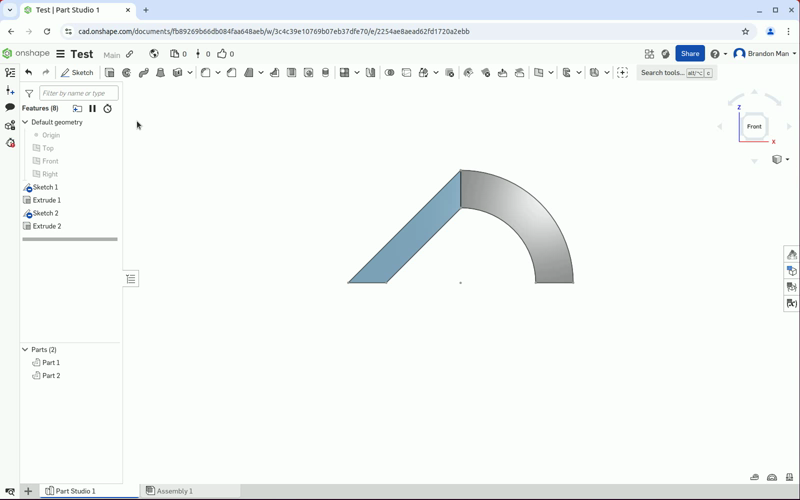
key(left, 2)
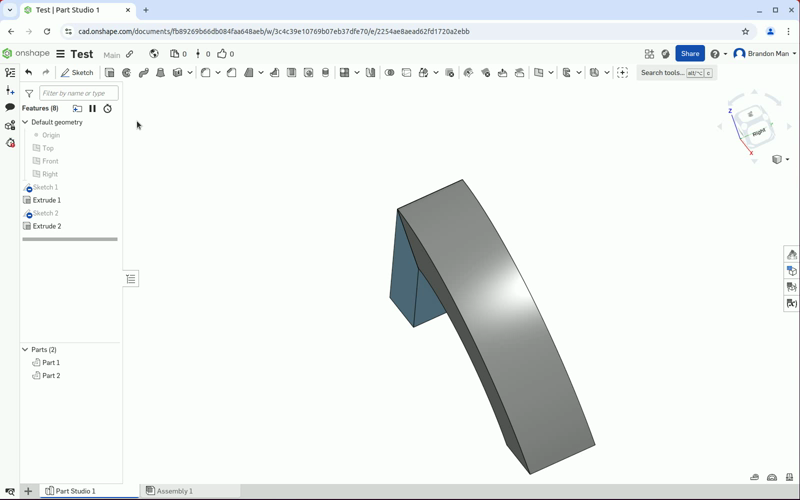
key(down, 2)
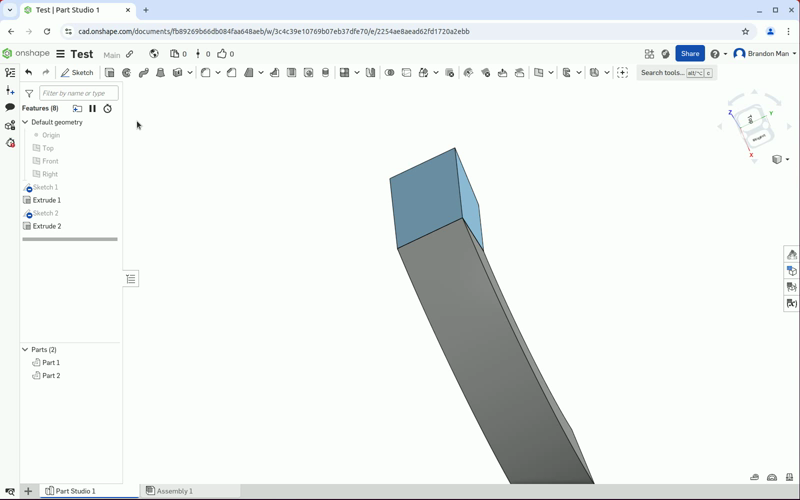
key(up, 2)
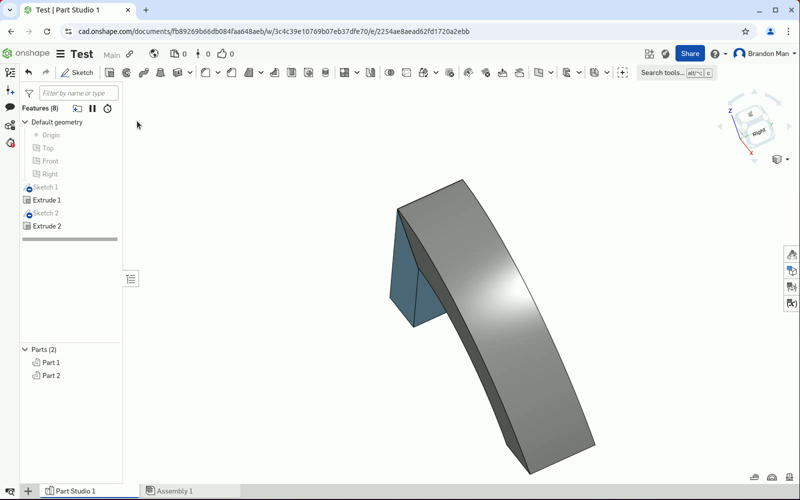
key(right, 2)
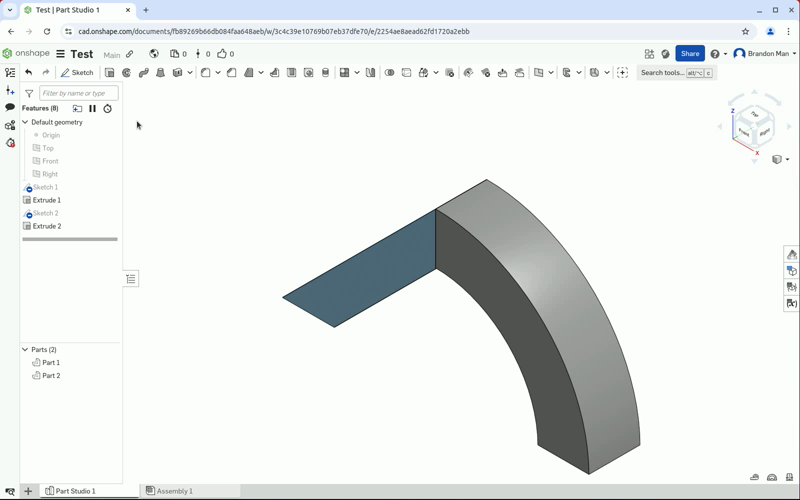
mouse_move(73, 189)
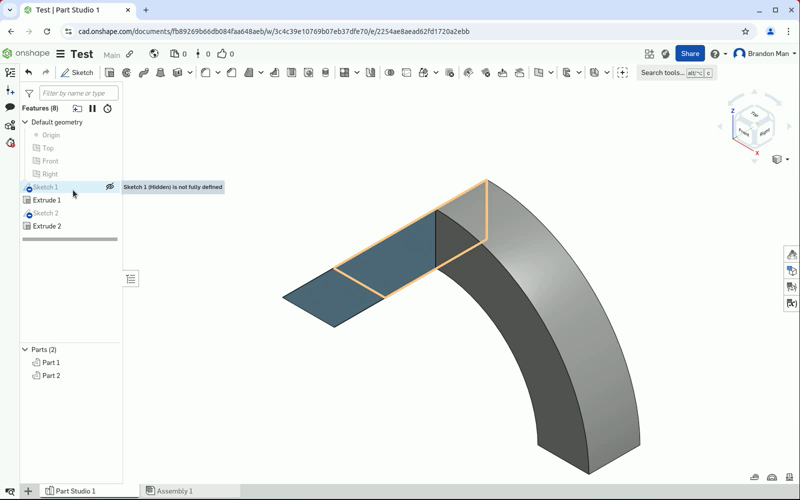
click(73, 189)